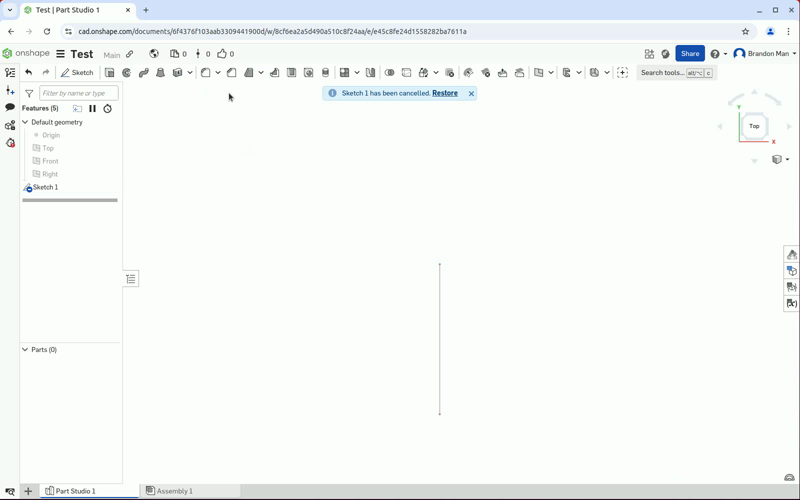
key(shift+h)
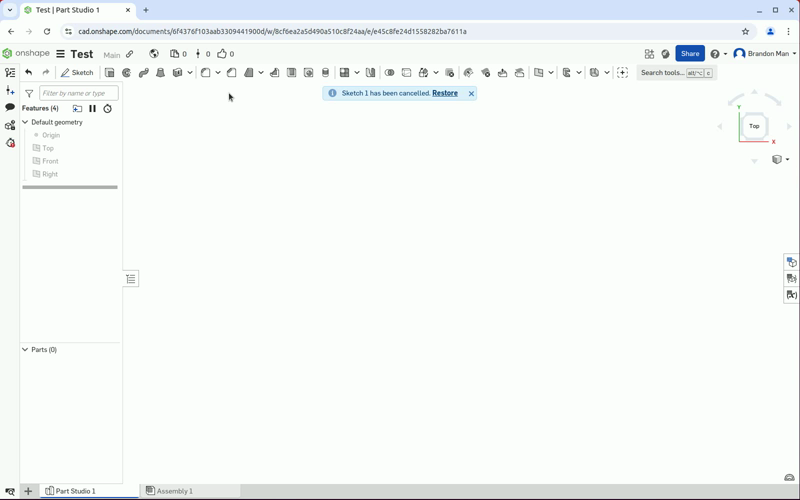
mouse_move(73, 352)
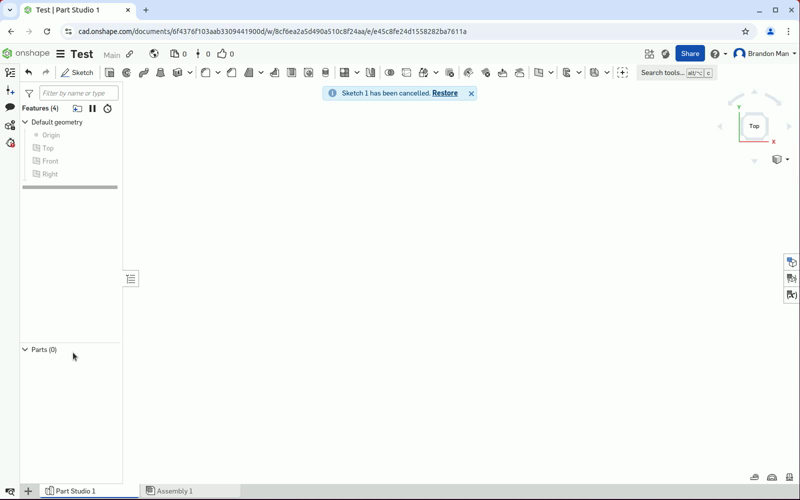
key(y)
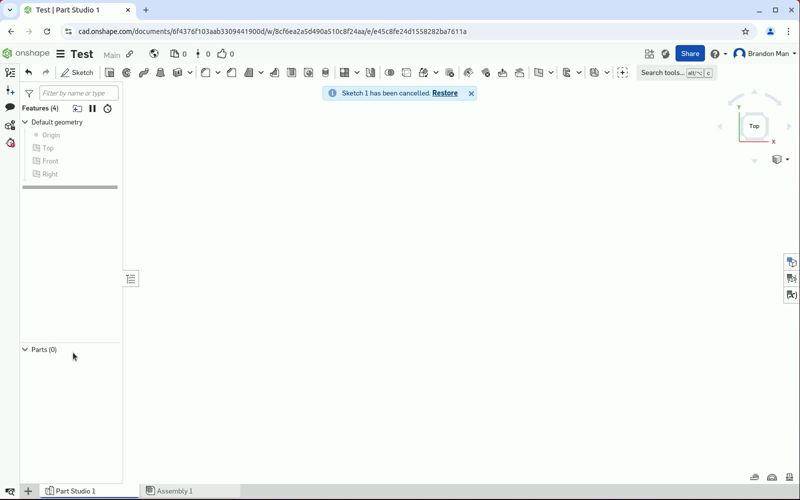
key(shift+p)
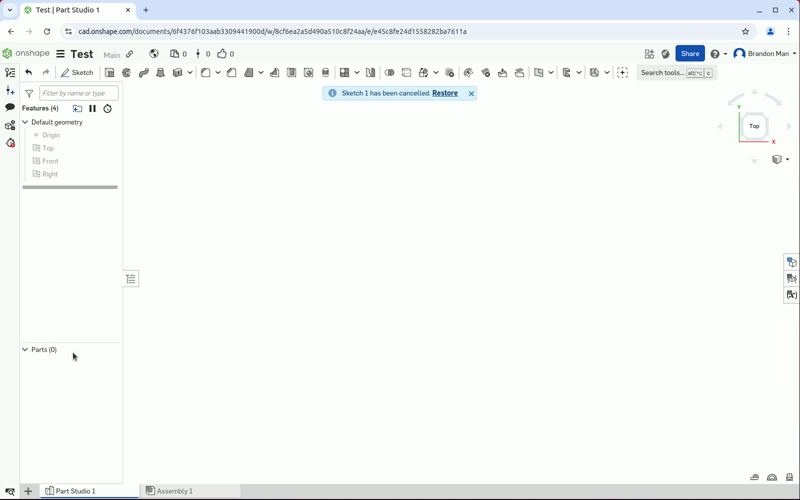
key(space)
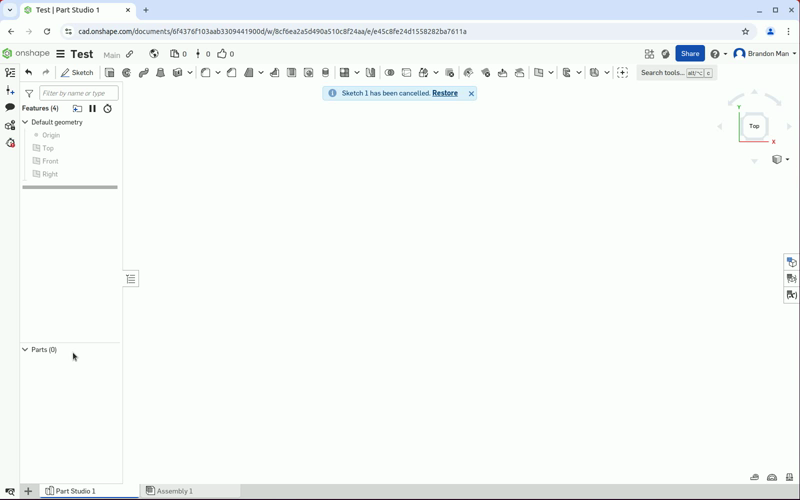
key_down(shift)
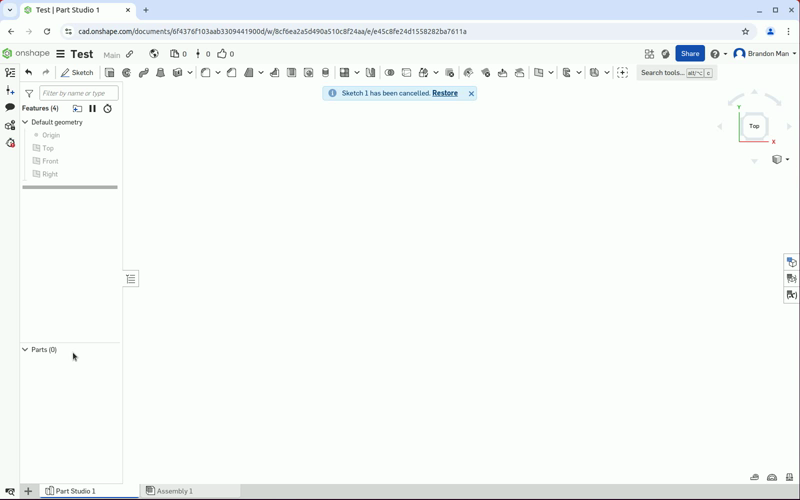
key(up)
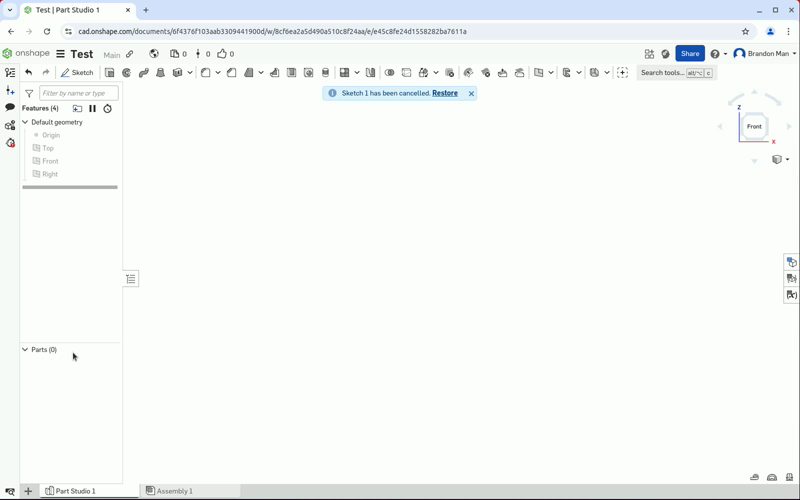
key_up(shift)
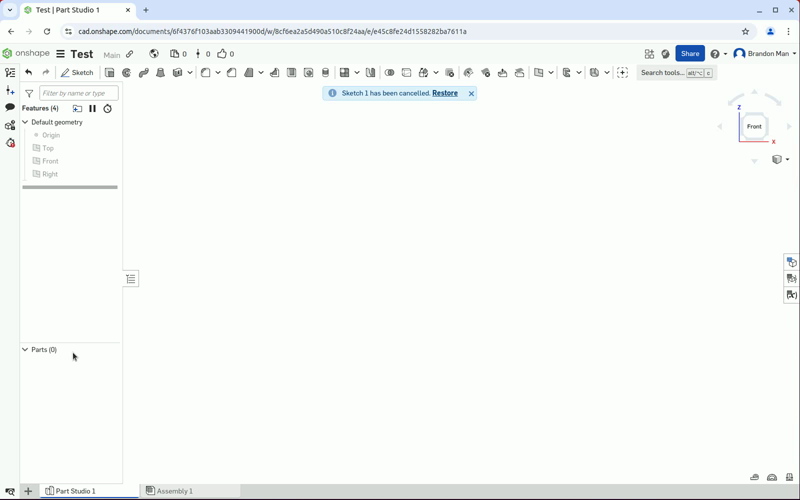
mouse_move(73, 352)
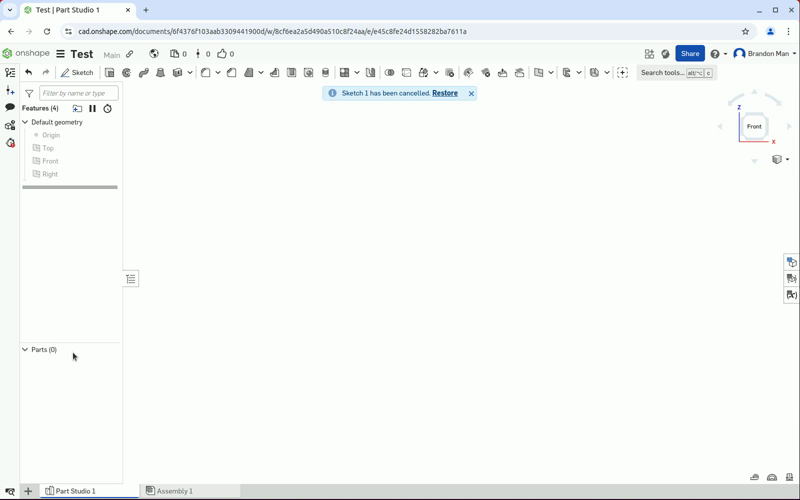
key(shift+y)
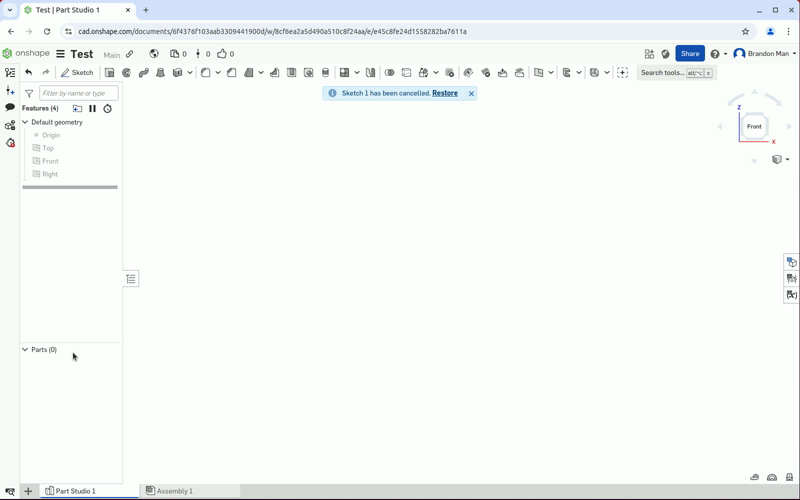
key(shift+s)
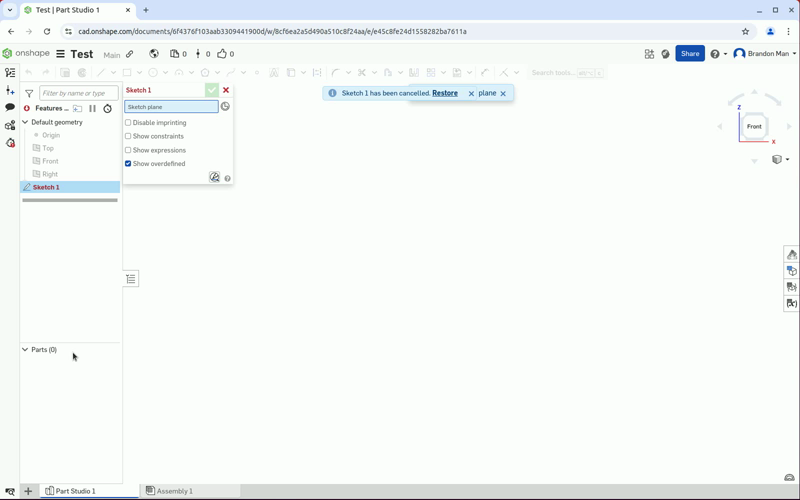
mouse_move(73, 163)
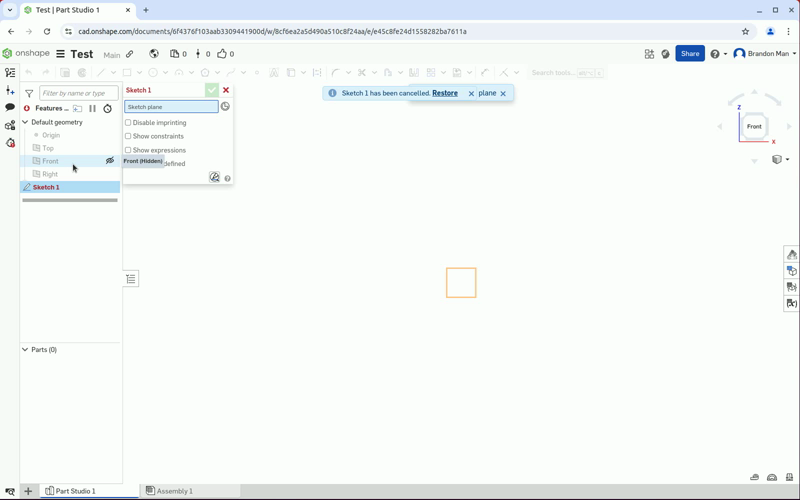
click(73, 163)
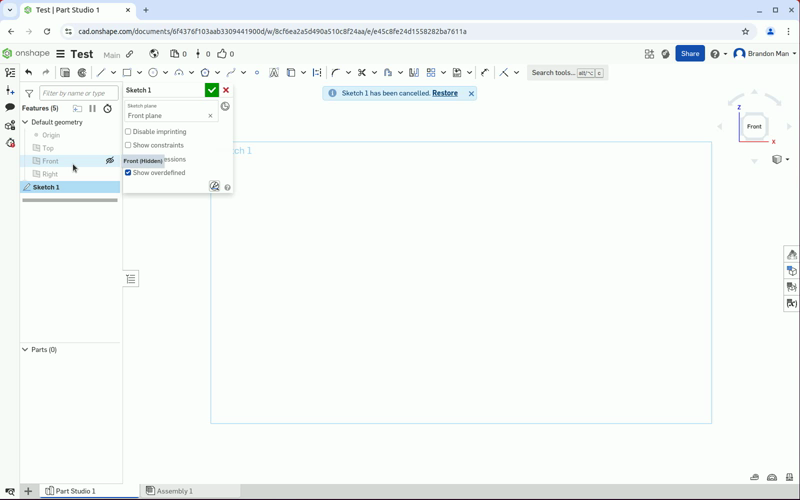
mouse_move(73, 352)
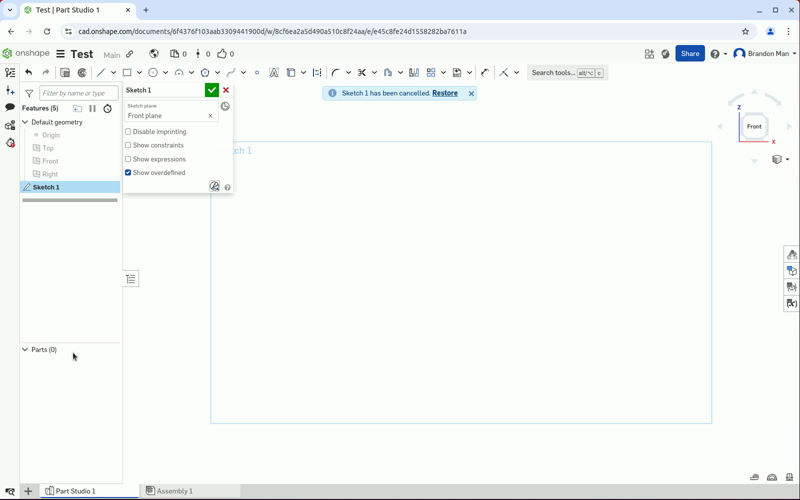
key(y)
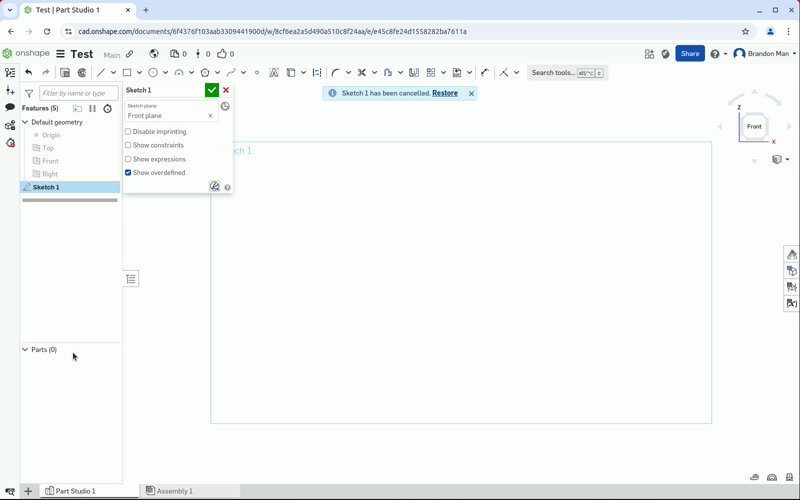
key(l)
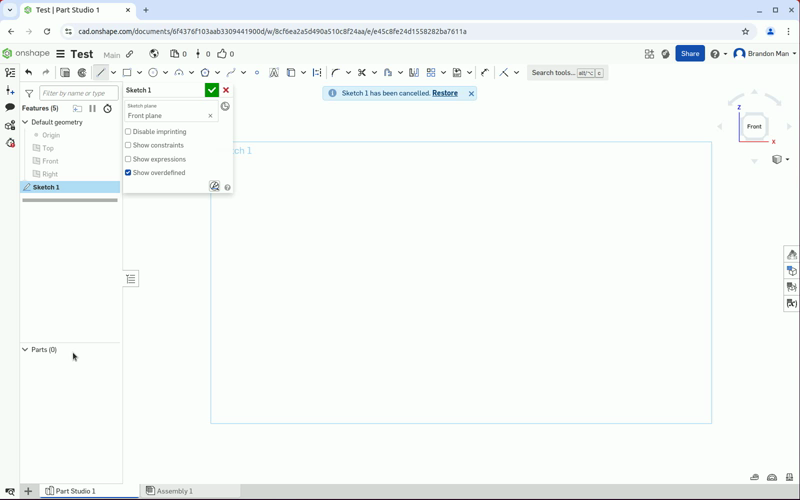
key_down(shift)
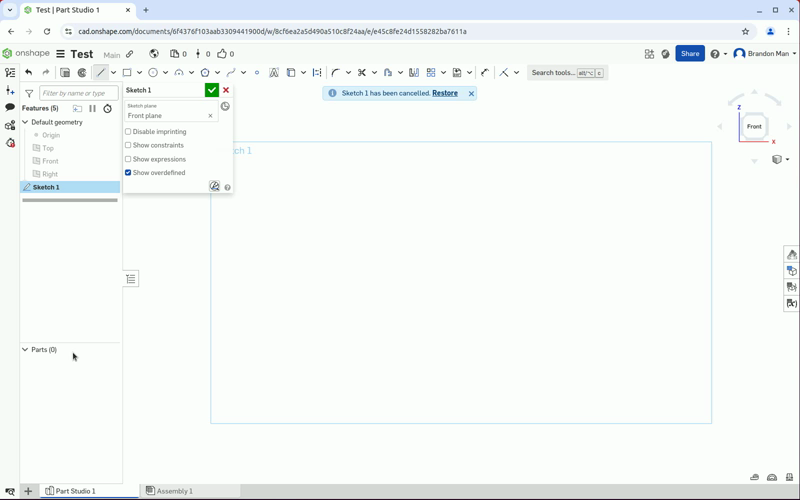
mouse_move(404, 367)
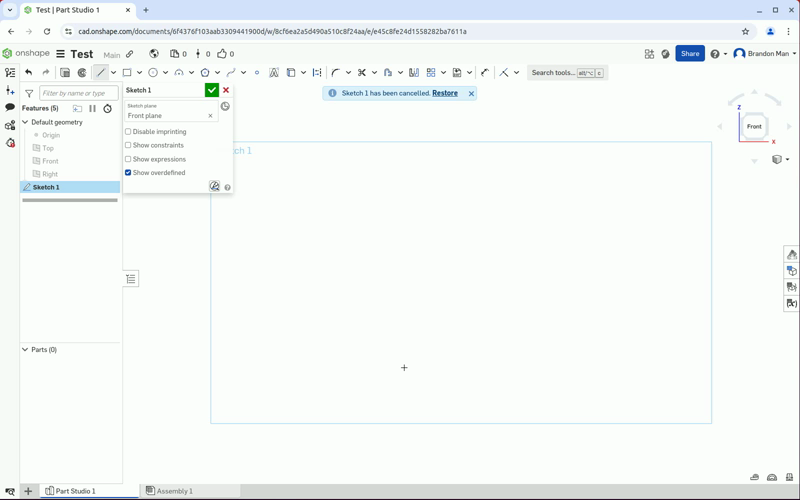
click(404, 367)
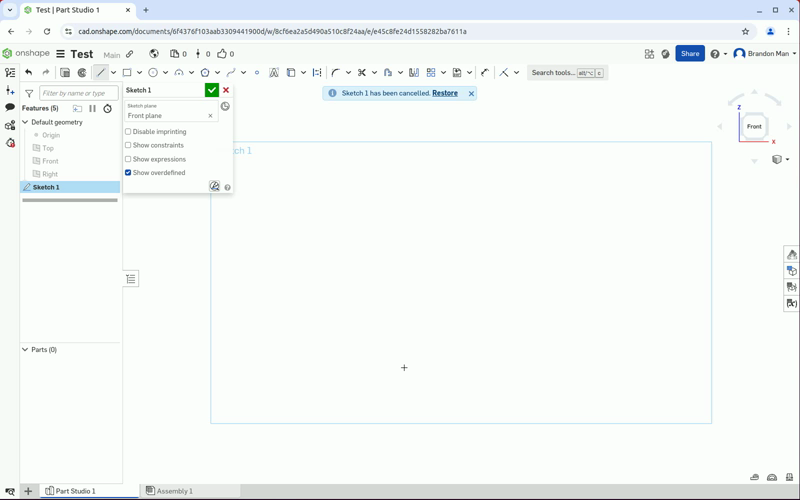
key_up(shift)
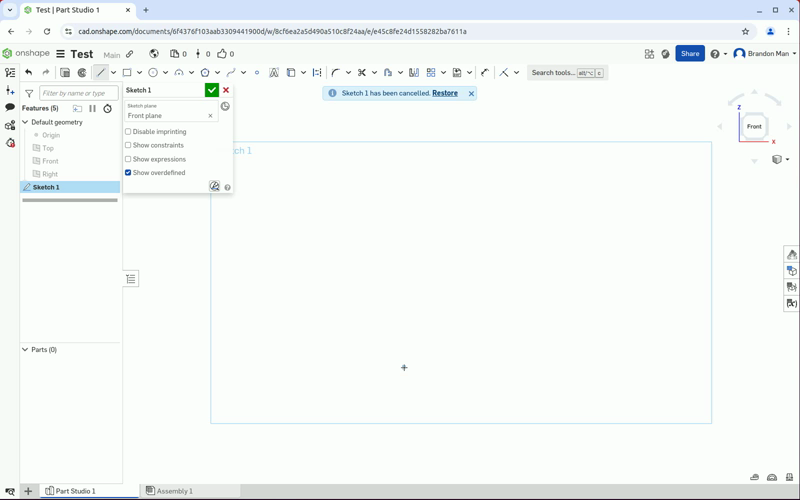
key_down(shift)
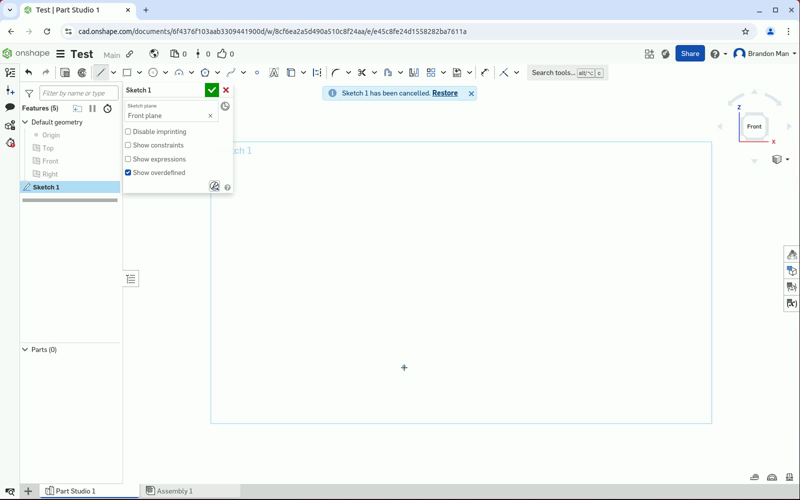
mouse_move(572, 367)
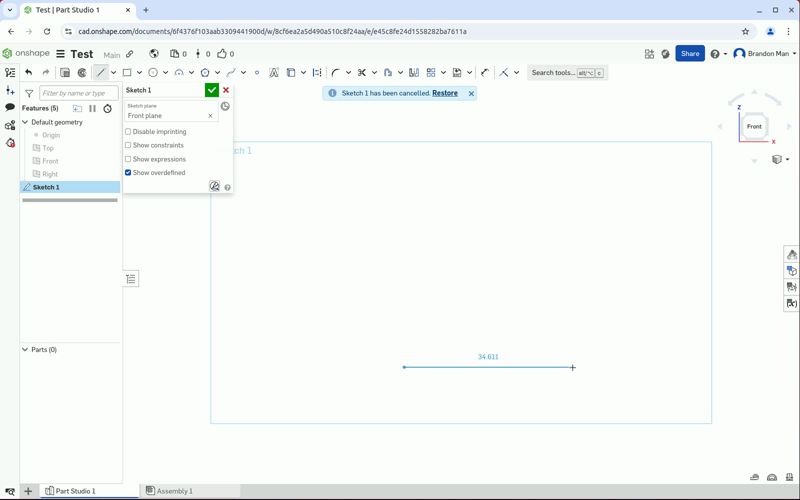
click(572, 367)
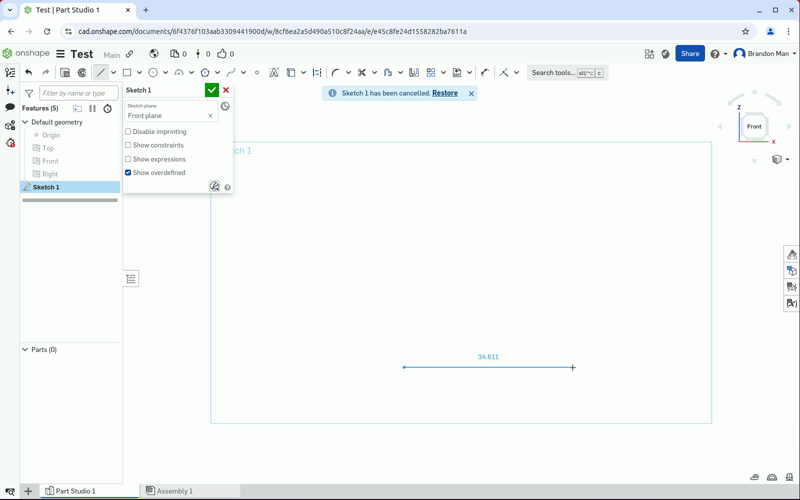
key_up(shift)
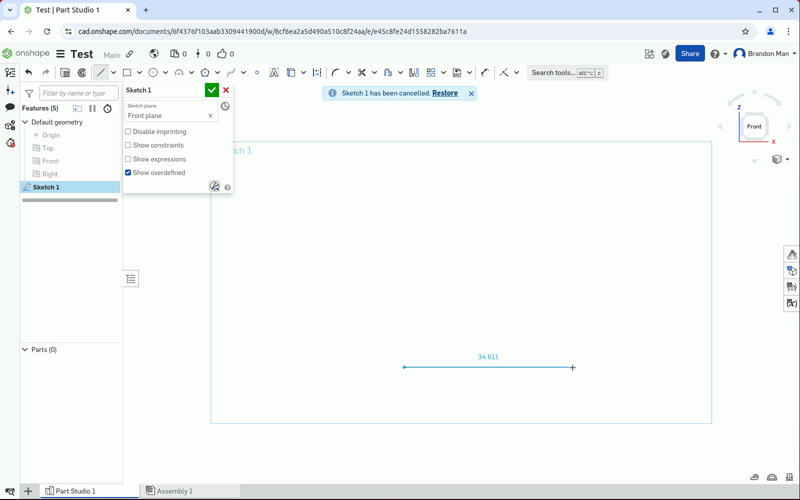
key_down(shift)
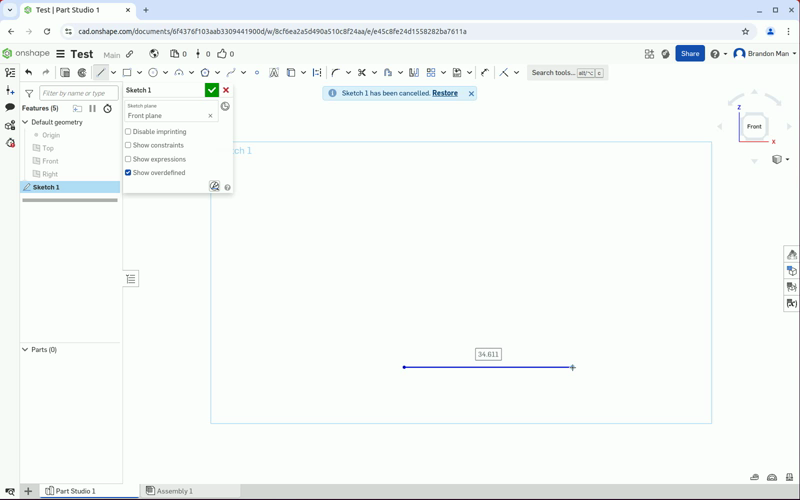
mouse_move(589, 367)
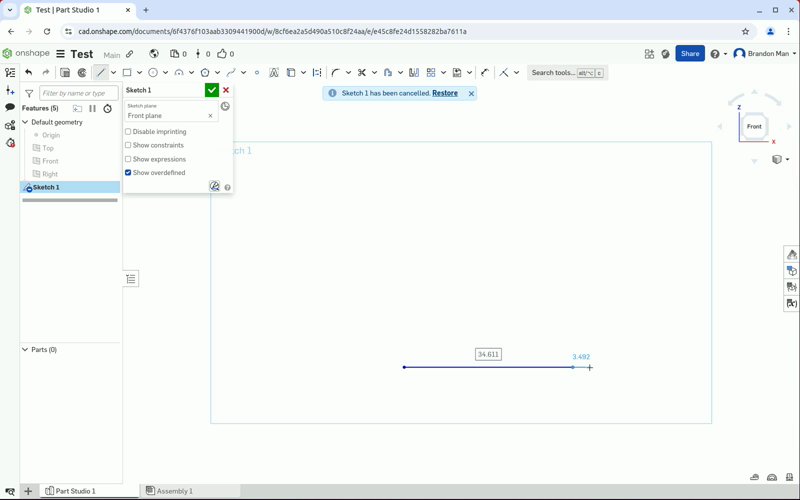
mouse_move(572, 310)
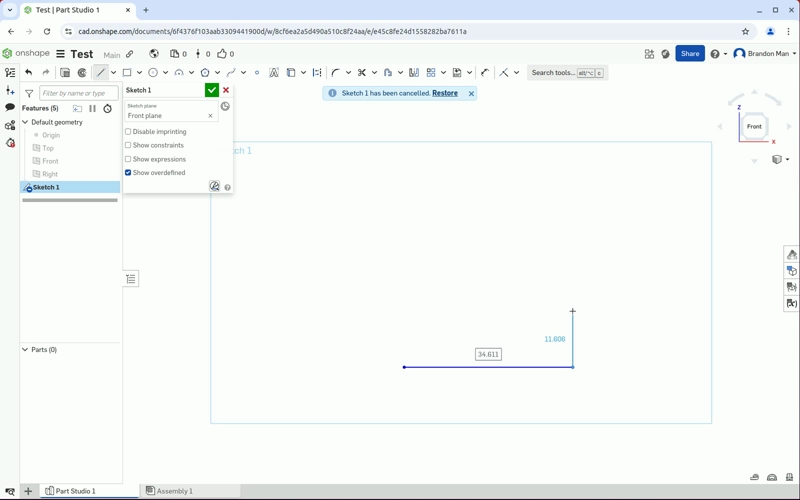
click(572, 310)
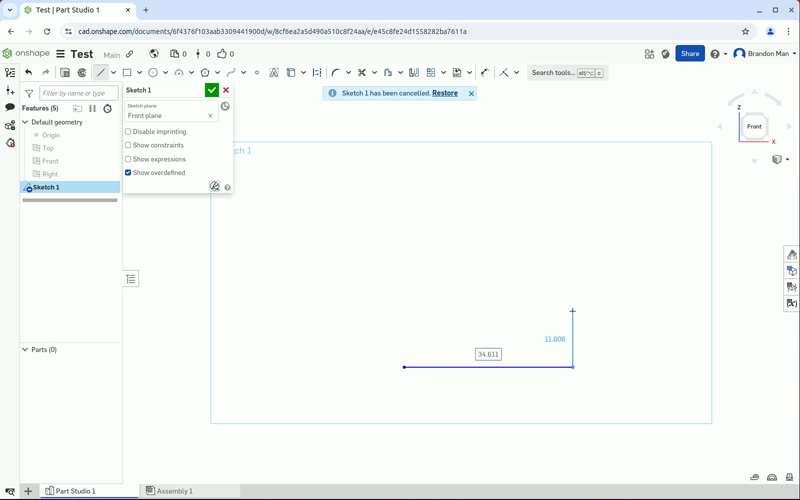
key_up(shift)
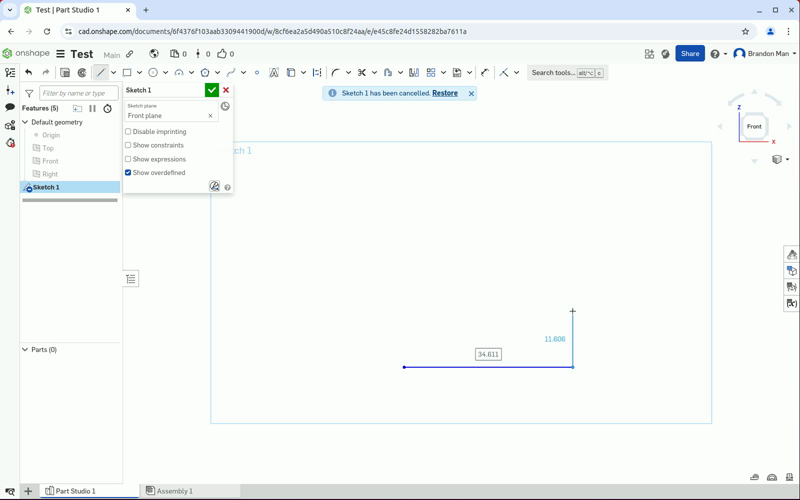
key_down(shift)
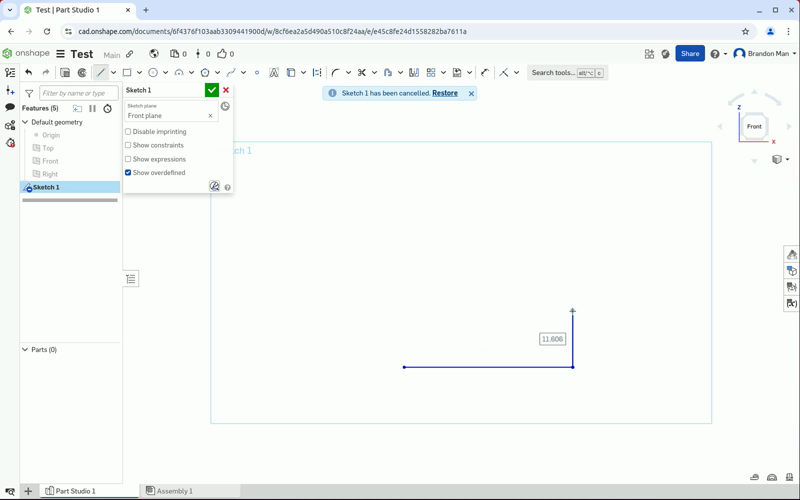
mouse_move(404, 310)
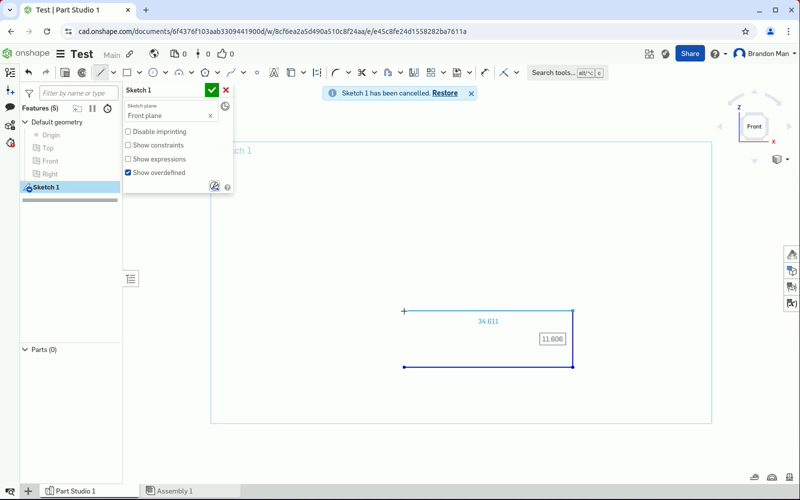
click(404, 310)
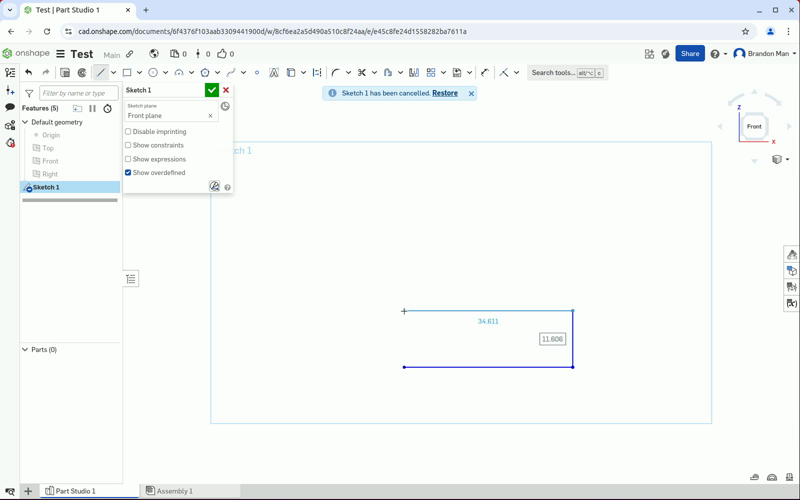
key_up(shift)
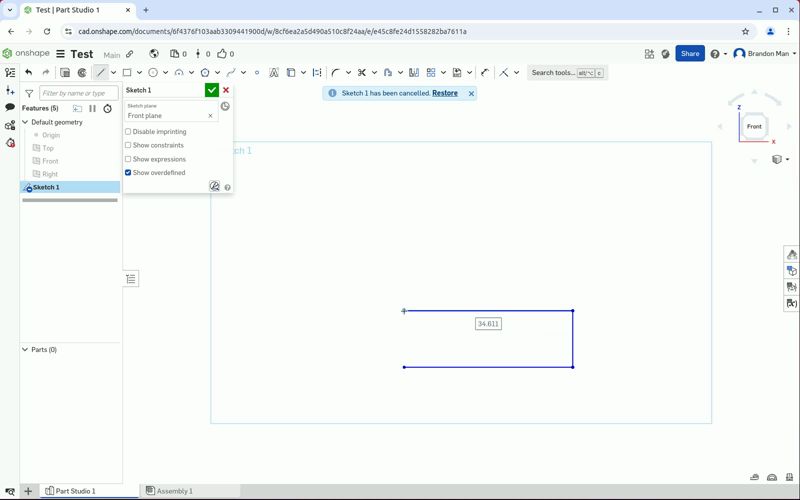
mouse_move(434, 310)
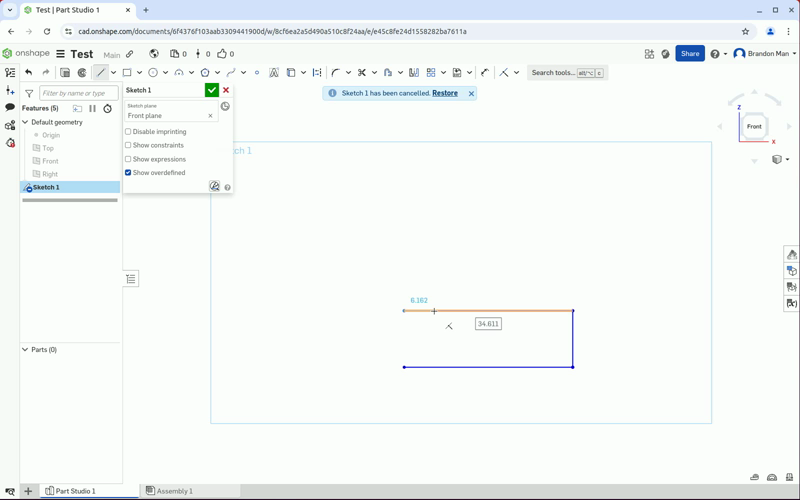
key_down(shift)
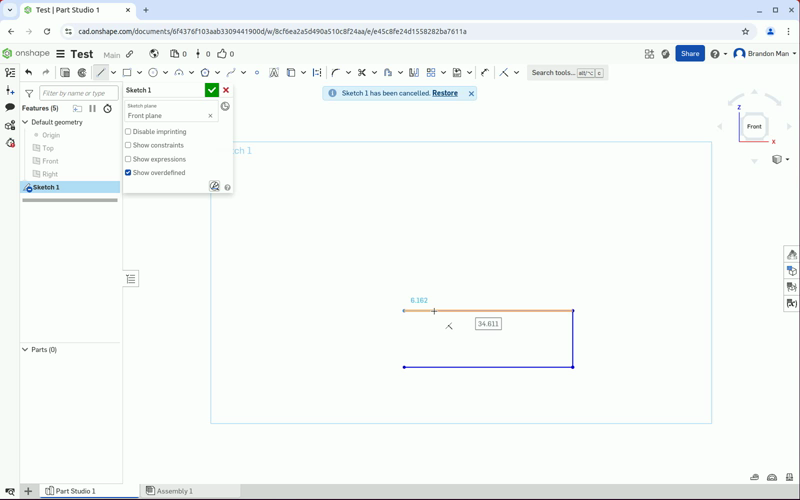
mouse_move(404, 367)
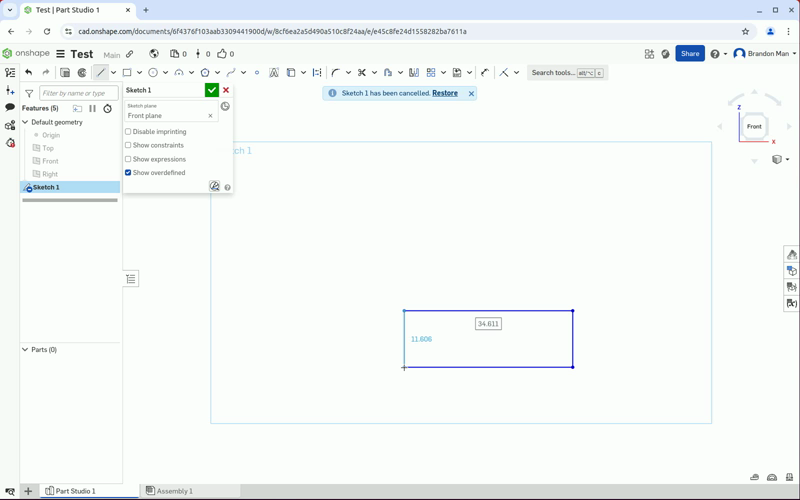
key_up(shift)
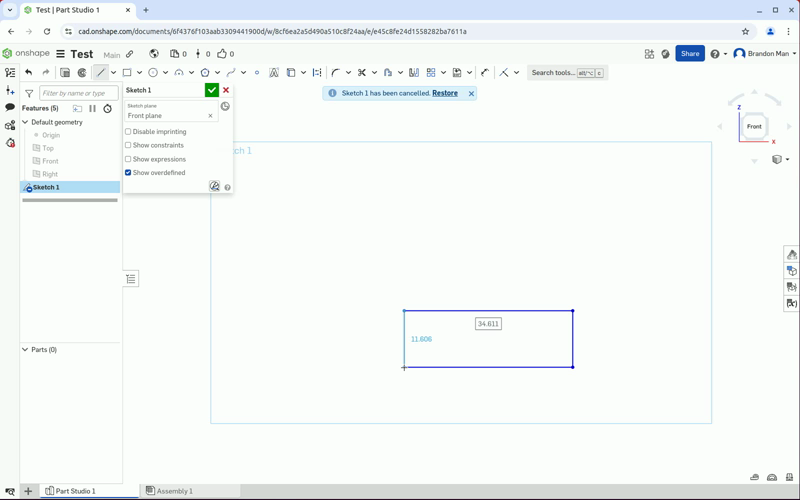
click(404, 367)
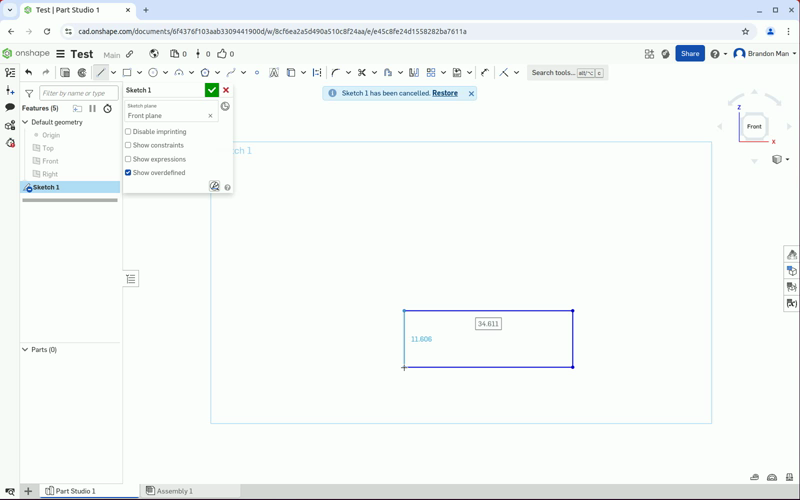
key(esc)
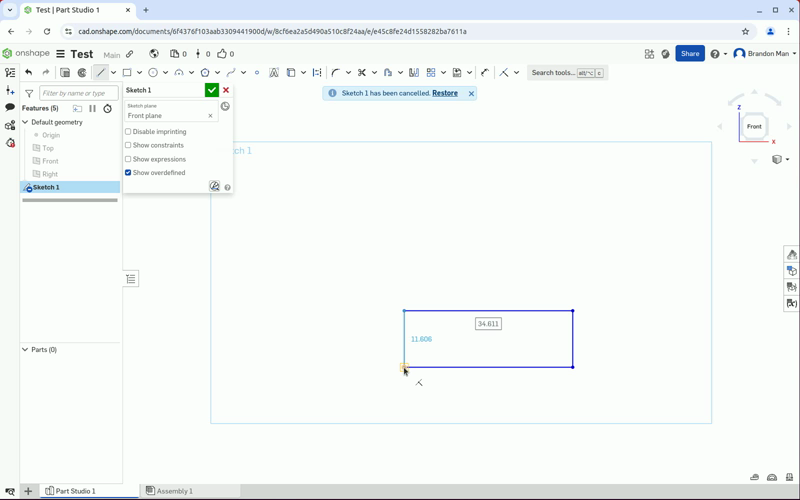
mouse_move(434, 341)
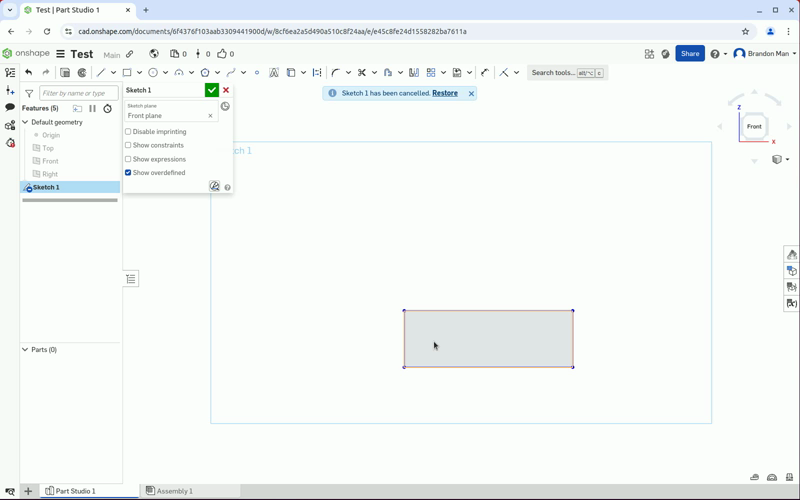
click(434, 341)
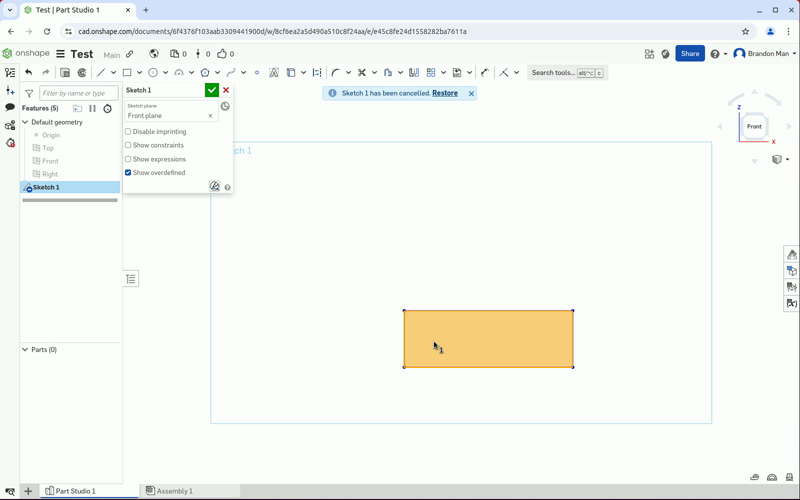
mouse_move(73, 352)
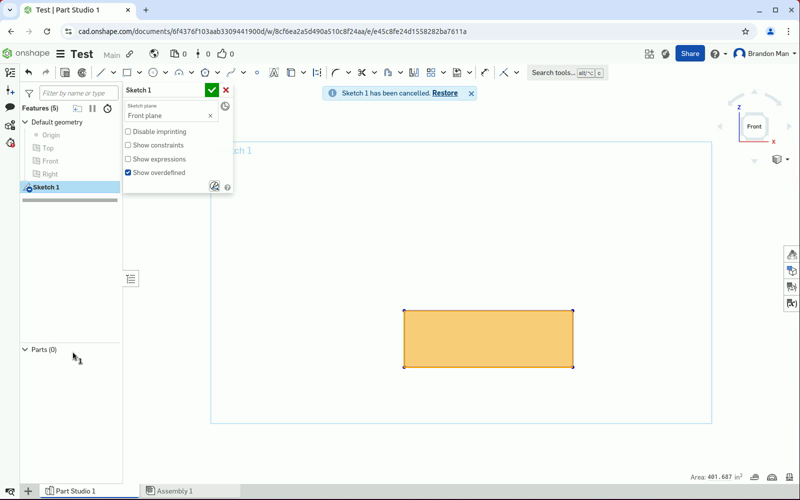
key(shift+y)
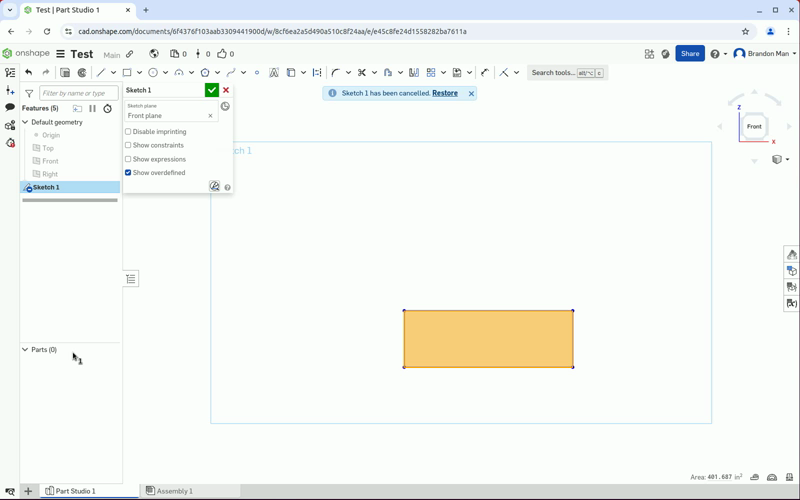
key(shift+e)
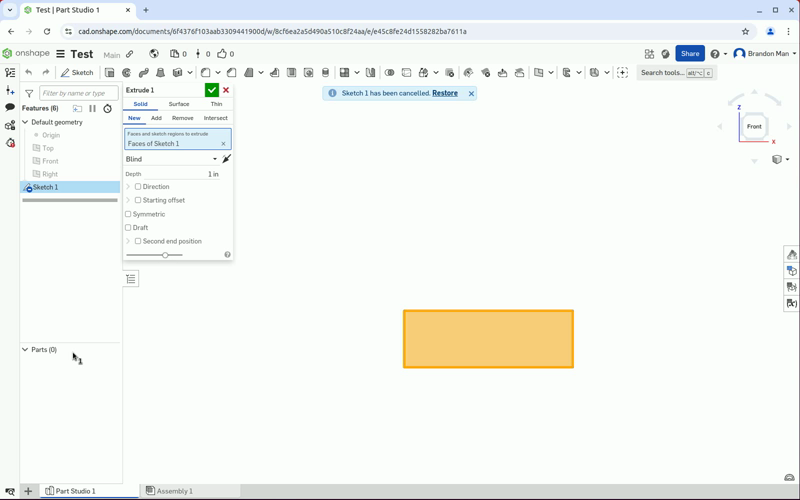
mouse_move(143, 106)
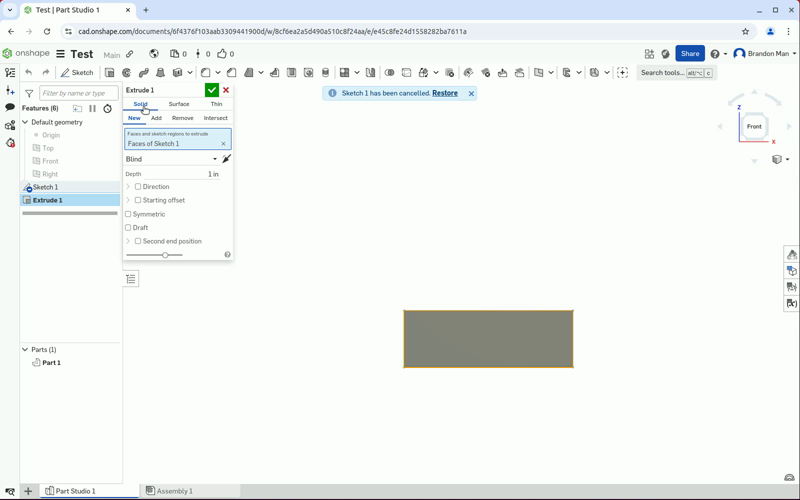
click(143, 106)
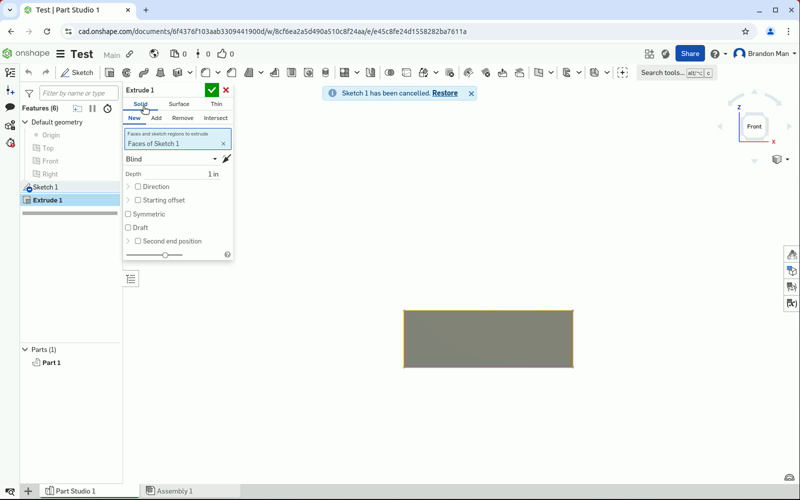
mouse_move(137, 120)
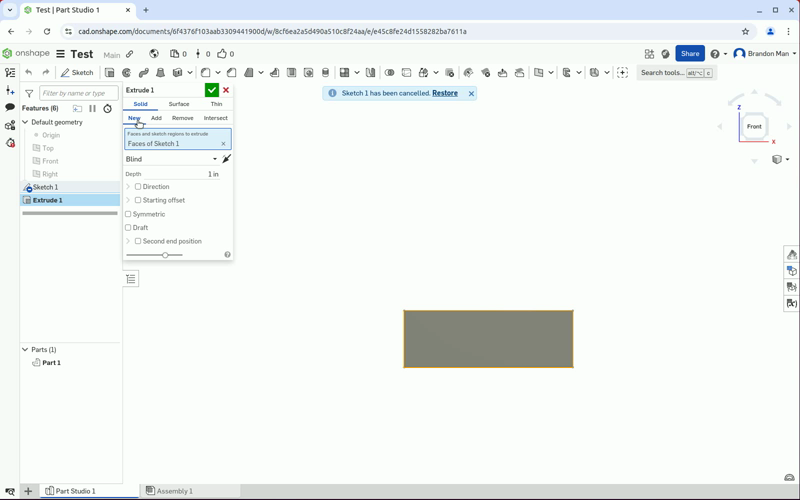
click(137, 120)
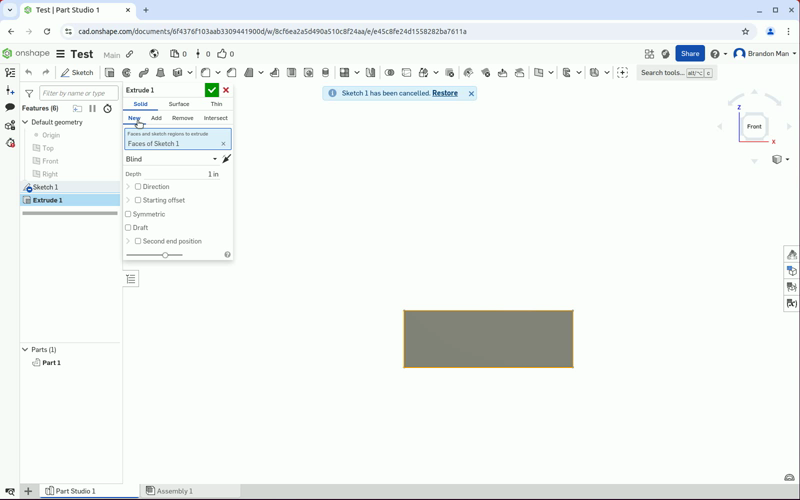
key(tab, 4)
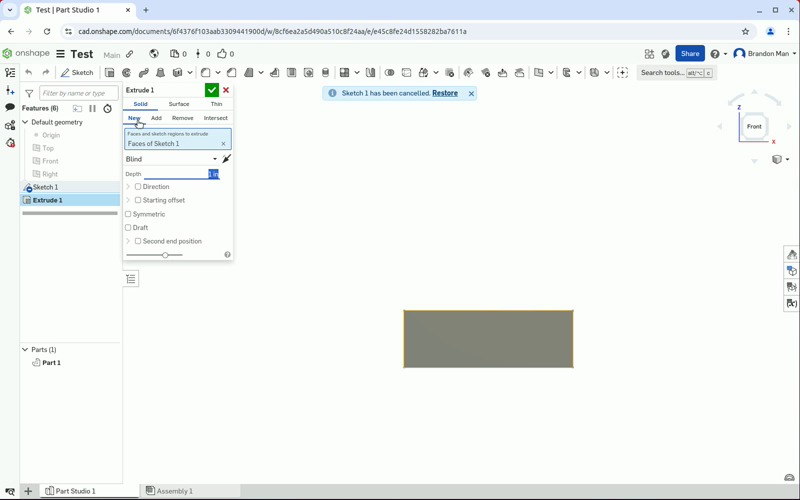
text(23.108)
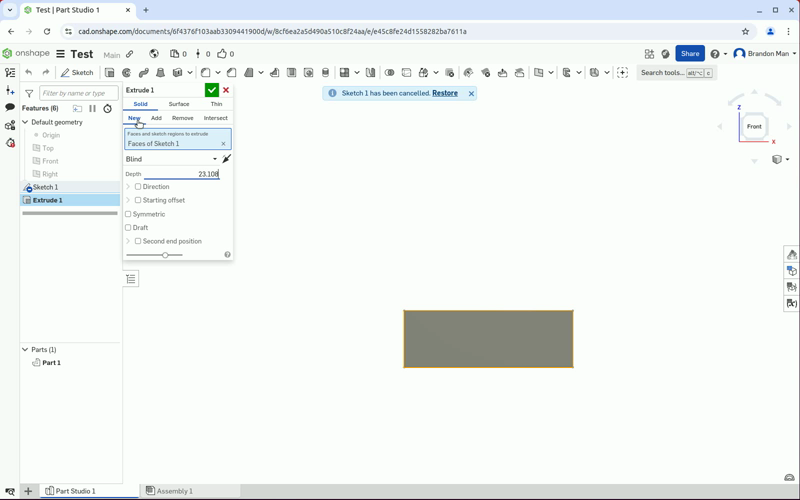
key(enter)
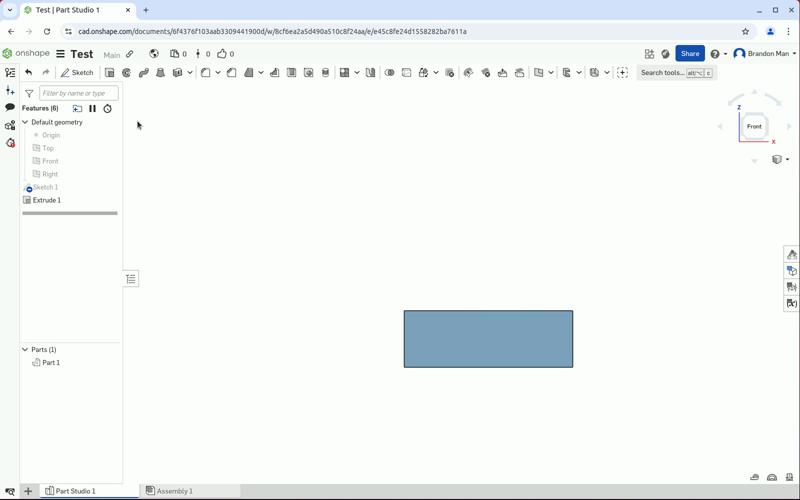
key(shift+h)
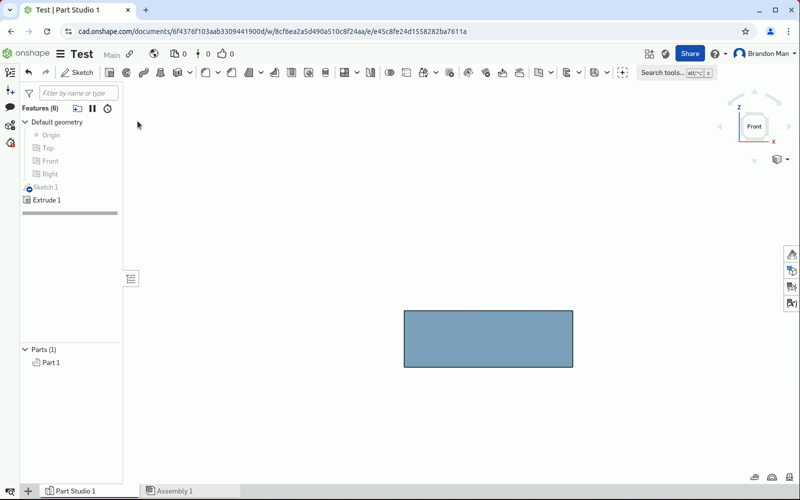
key(shift+h)
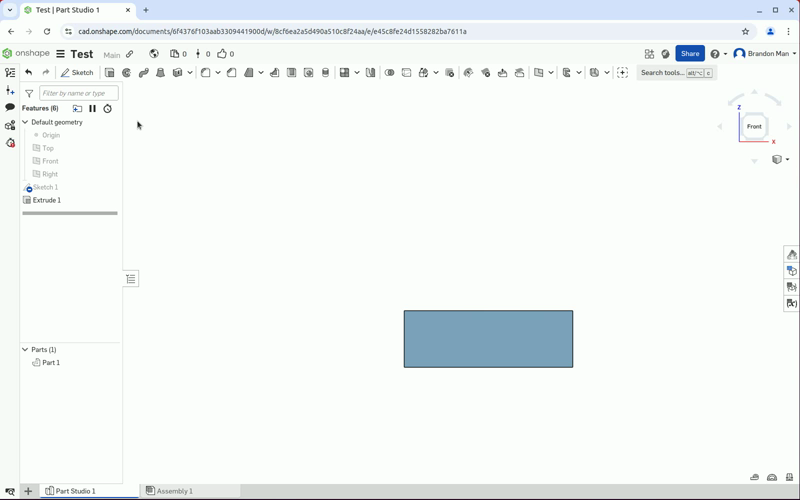
mouse_move(73, 189)
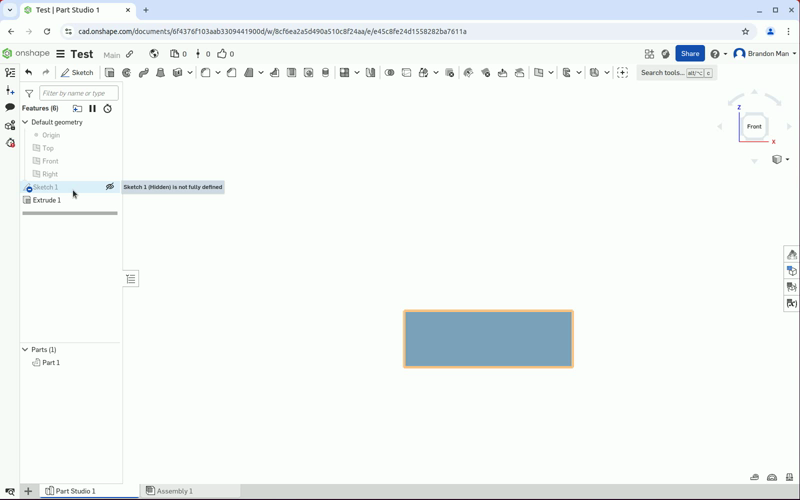
click(73, 189)
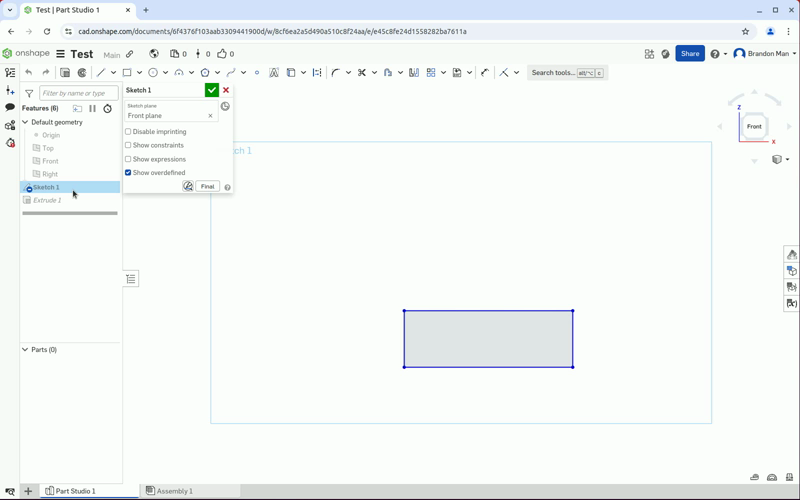
mouse_move(229, 92)
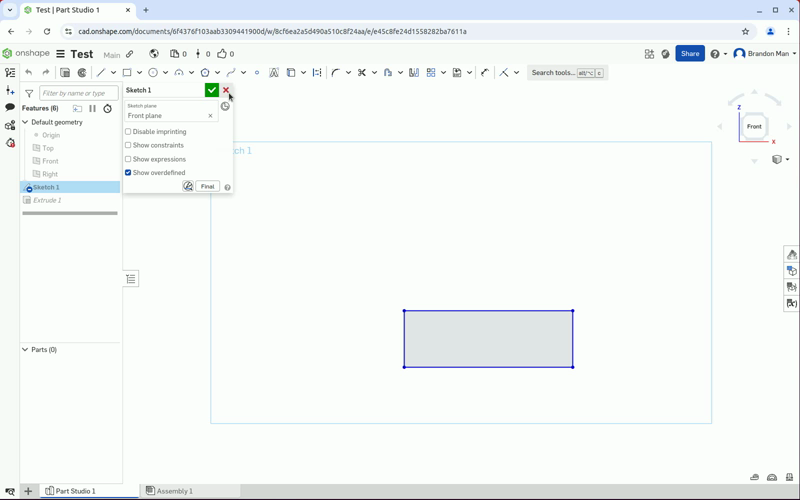
click(229, 92)
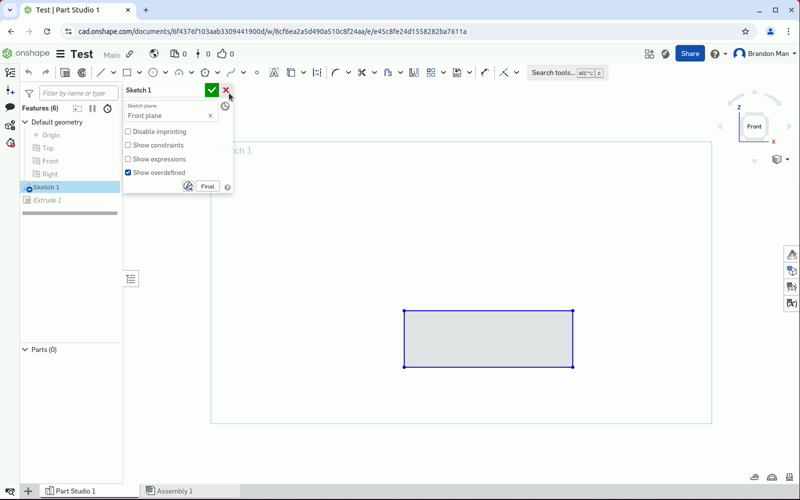
key(shift+s)
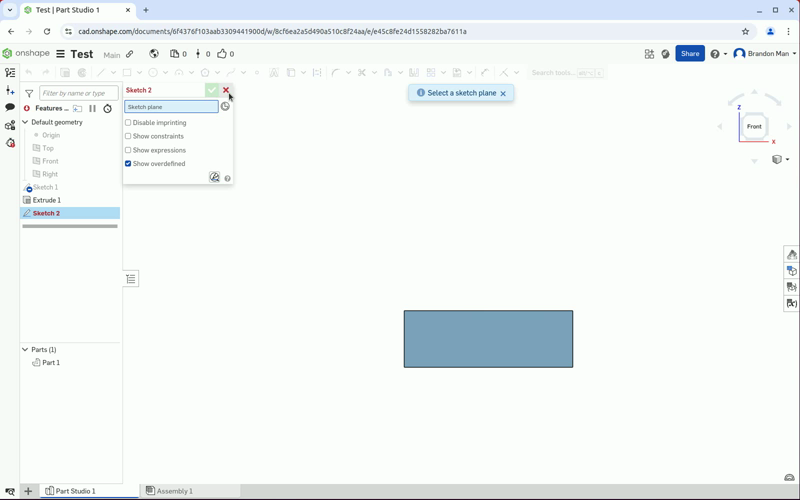
mouse_move(73, 163)
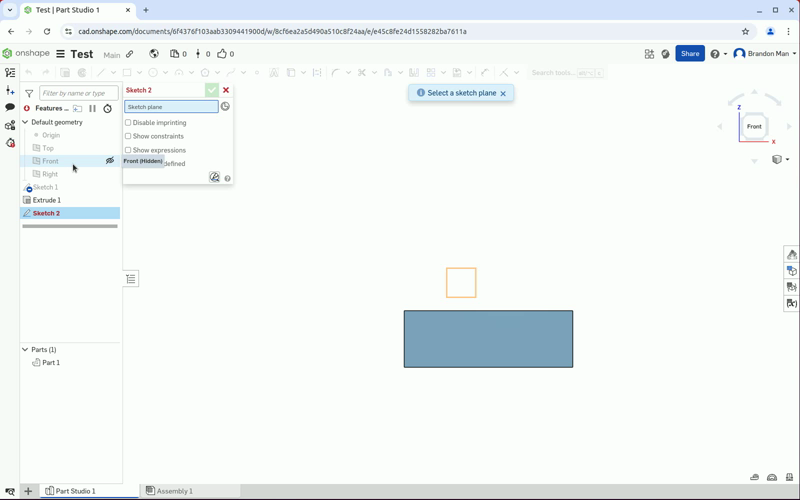
click(73, 163)
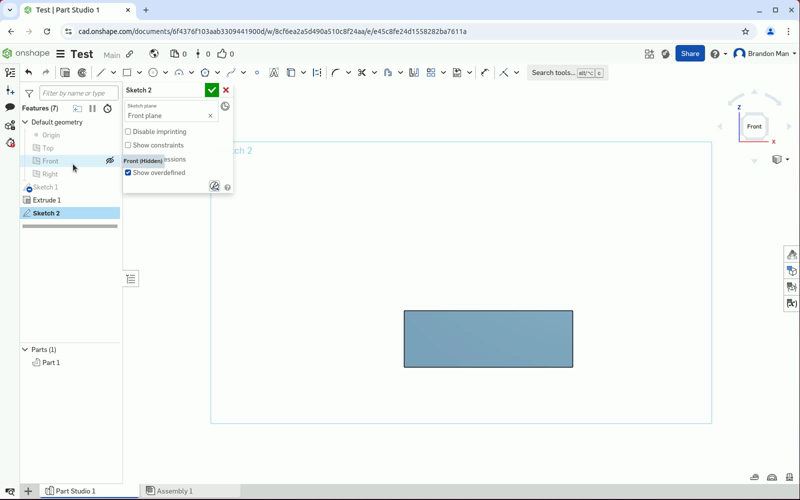
mouse_move(73, 352)
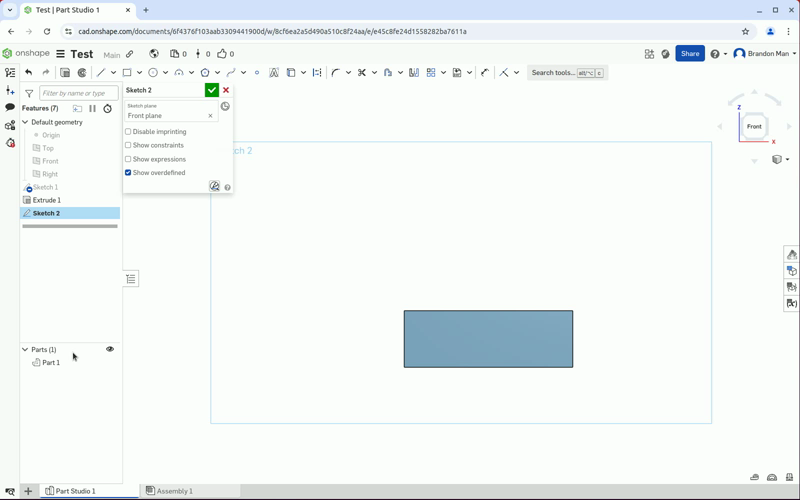
key(y)
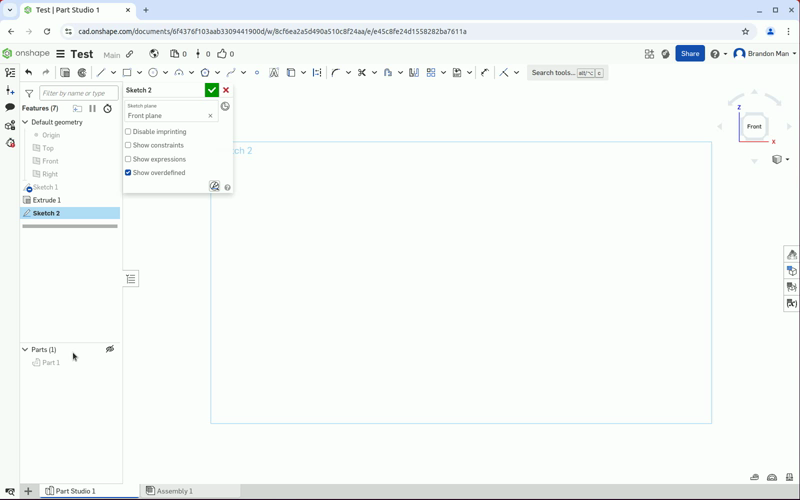
key(l)
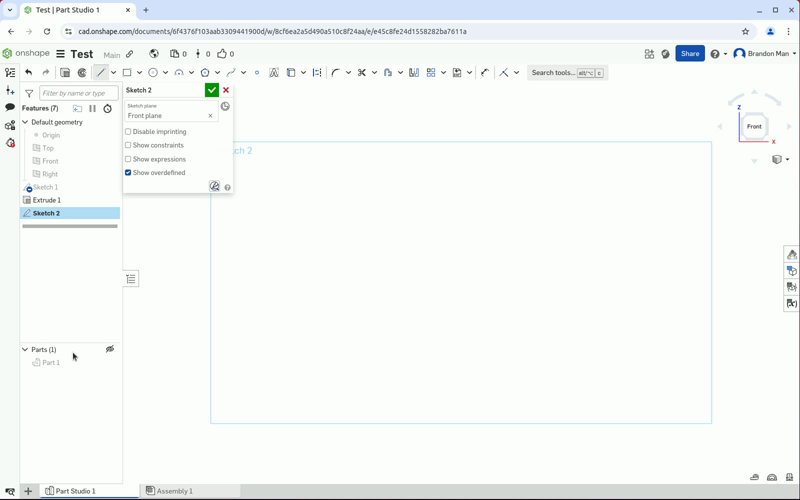
key_down(shift)
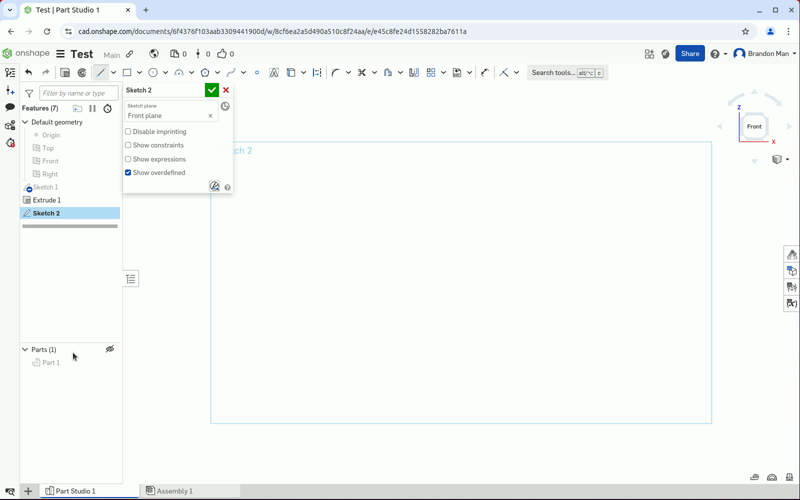
mouse_move(404, 311)
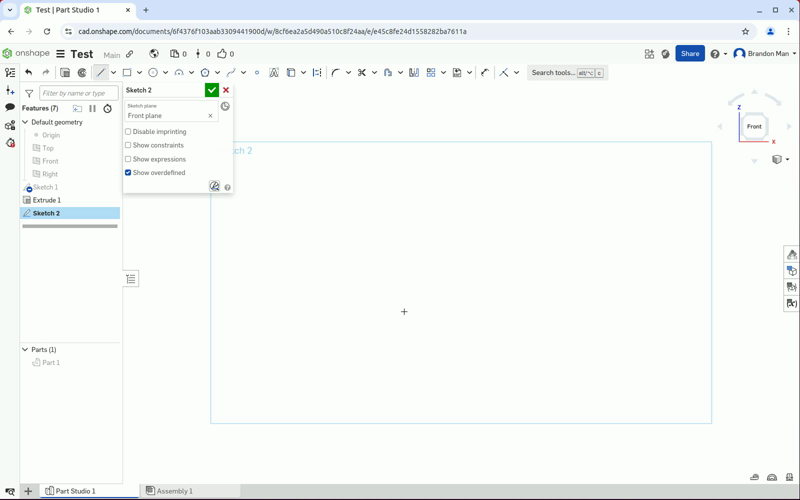
click(404, 311)
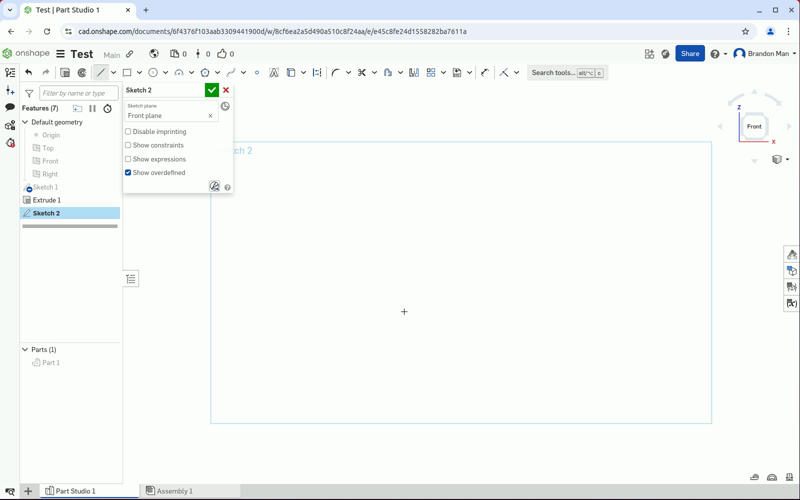
key_up(shift)
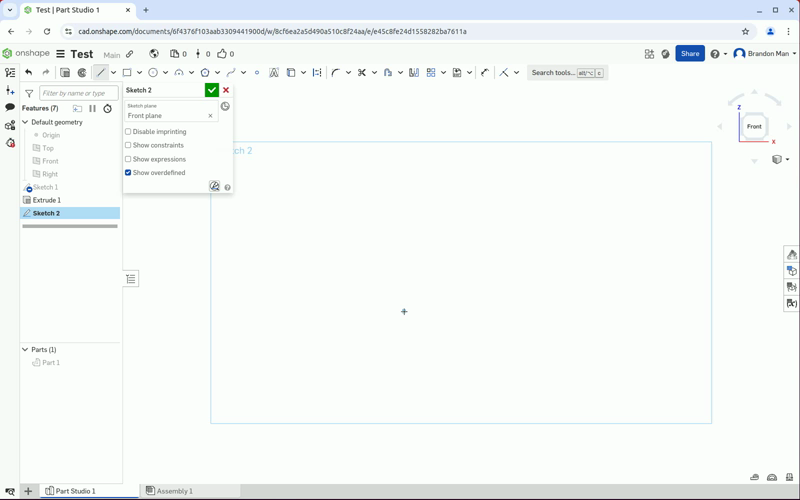
key_down(shift)
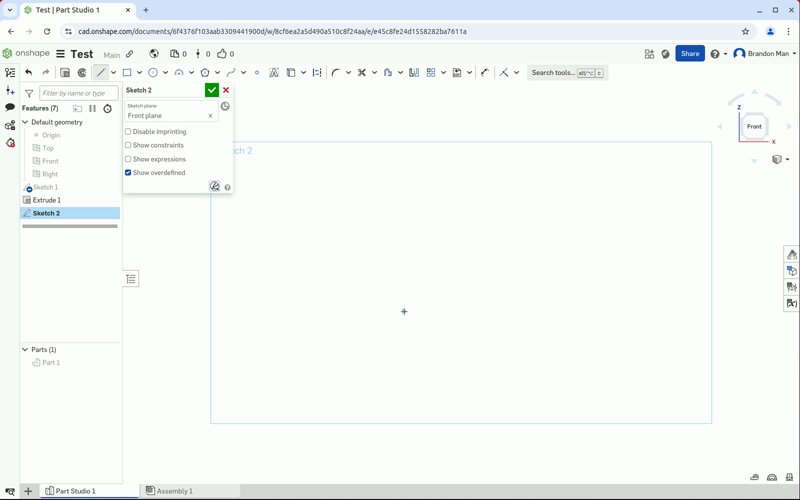
mouse_move(572, 311)
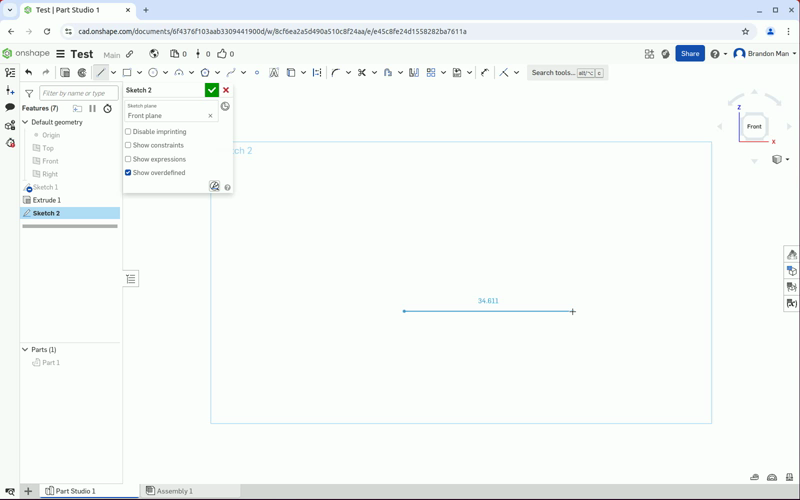
click(572, 311)
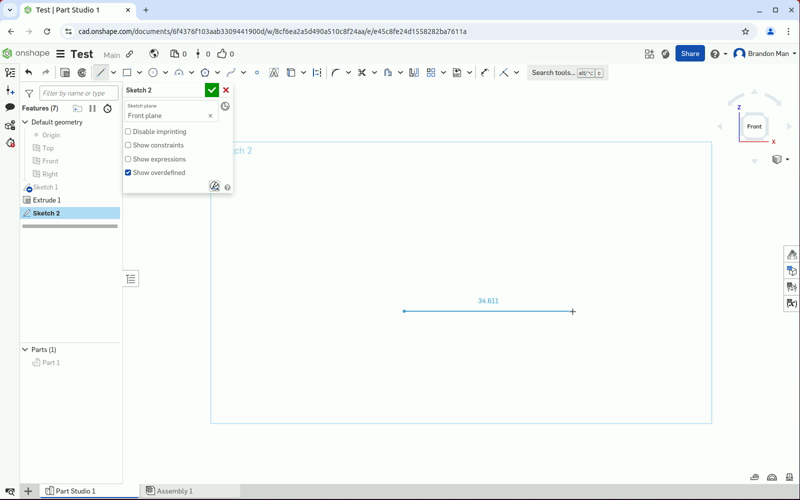
key_up(shift)
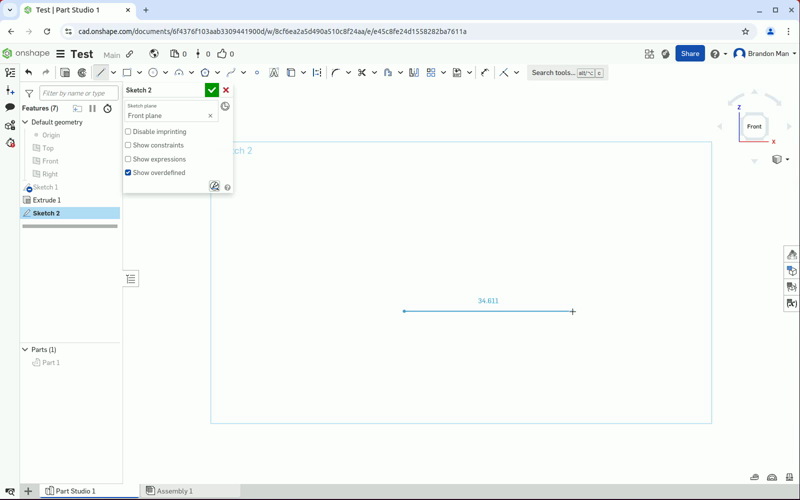
key_down(shift)
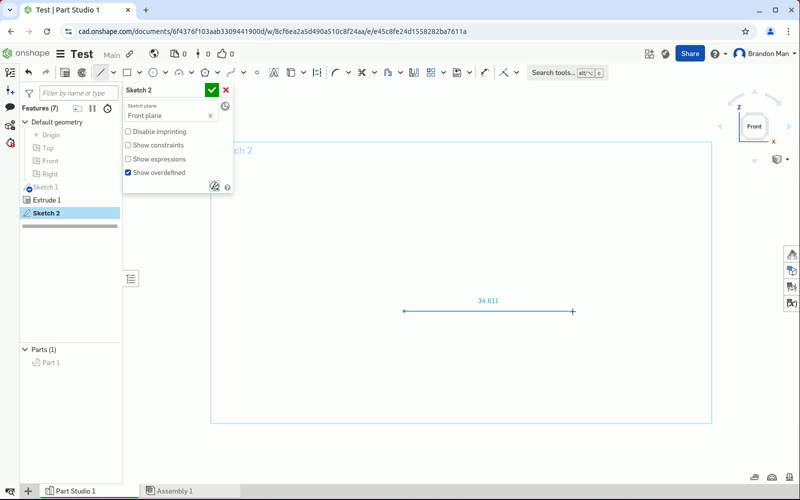
mouse_move(572, 226)
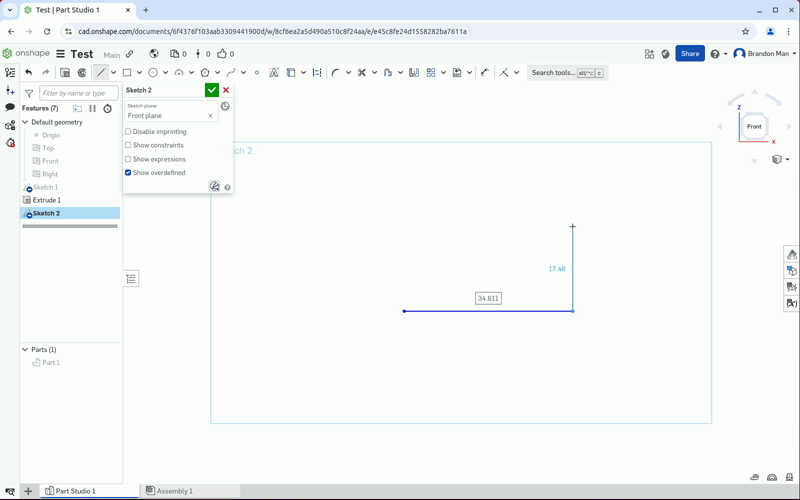
click(572, 226)
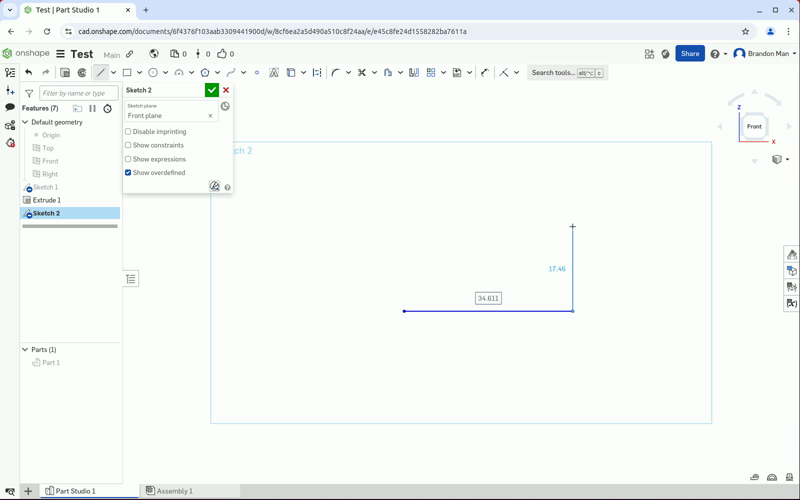
key_up(shift)
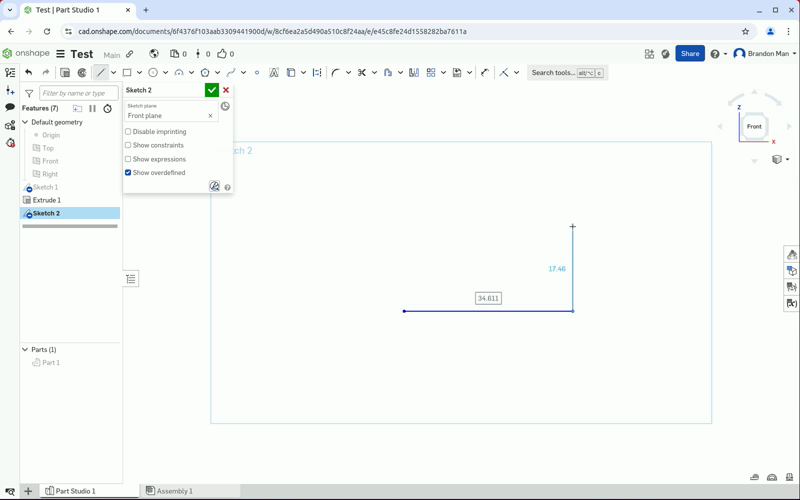
key_down(shift)
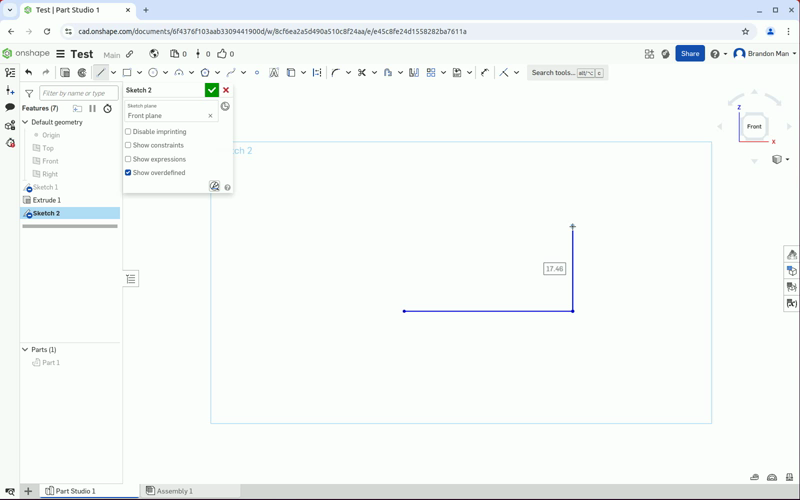
mouse_move(589, 226)
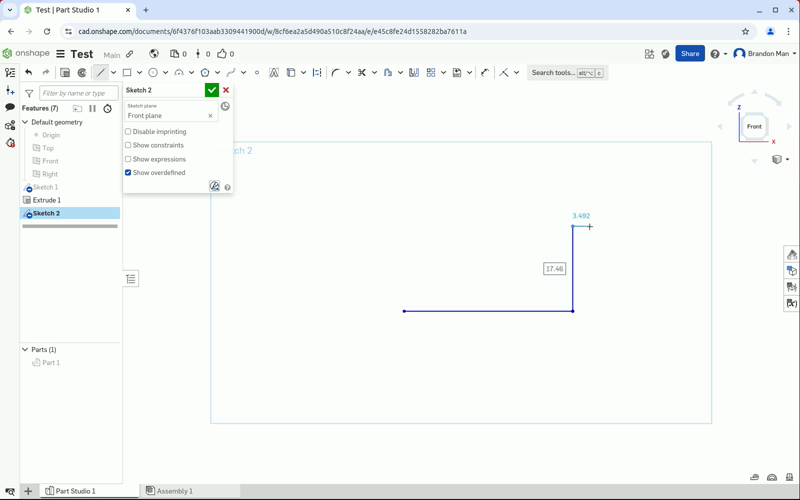
mouse_move(516, 226)
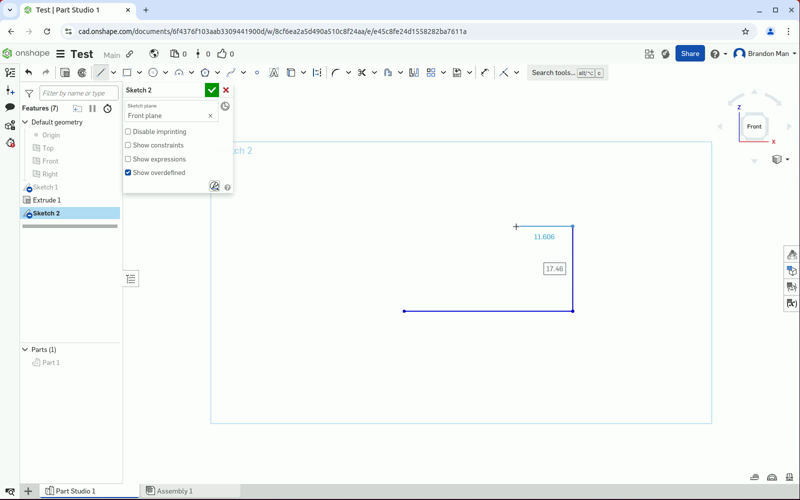
click(516, 226)
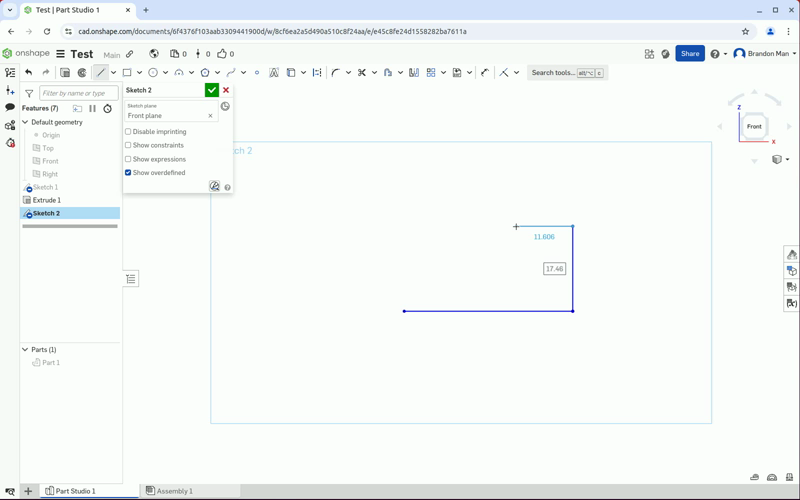
key_up(shift)
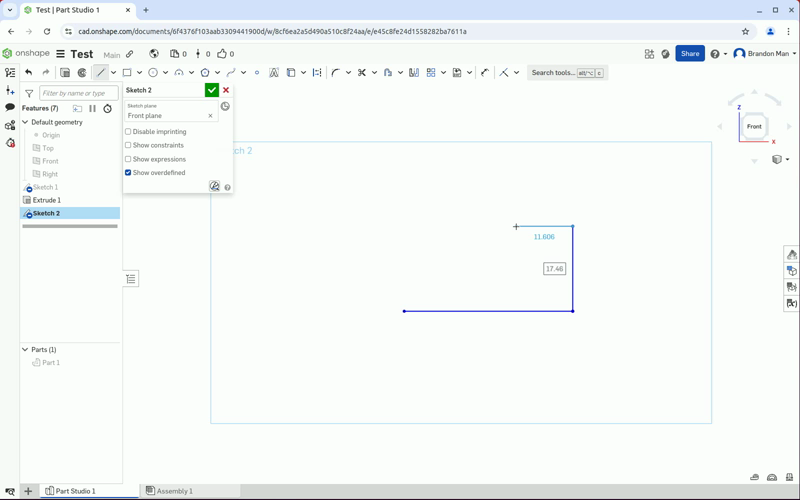
key_down(shift)
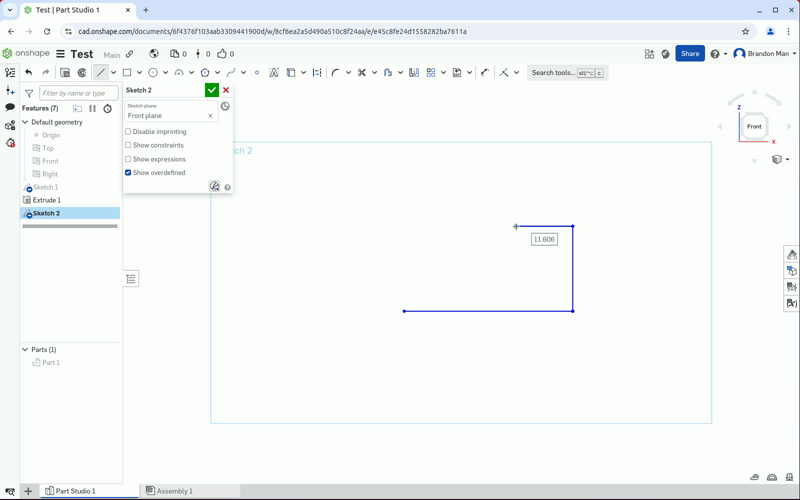
mouse_move(546, 226)
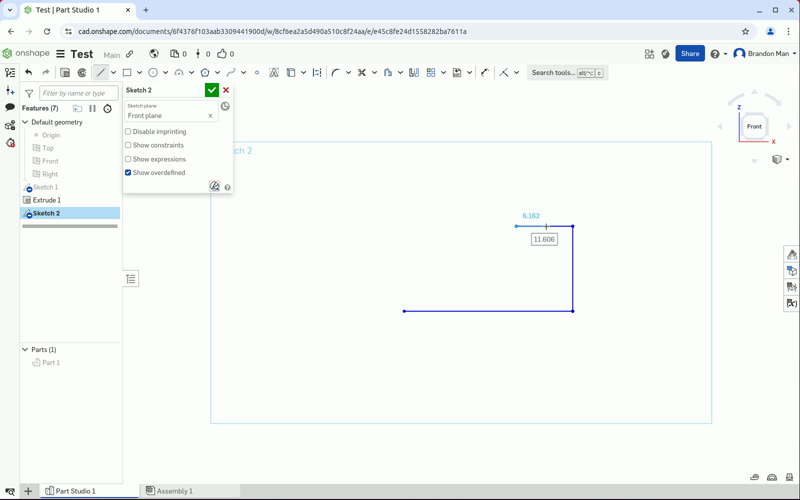
mouse_move(516, 254)
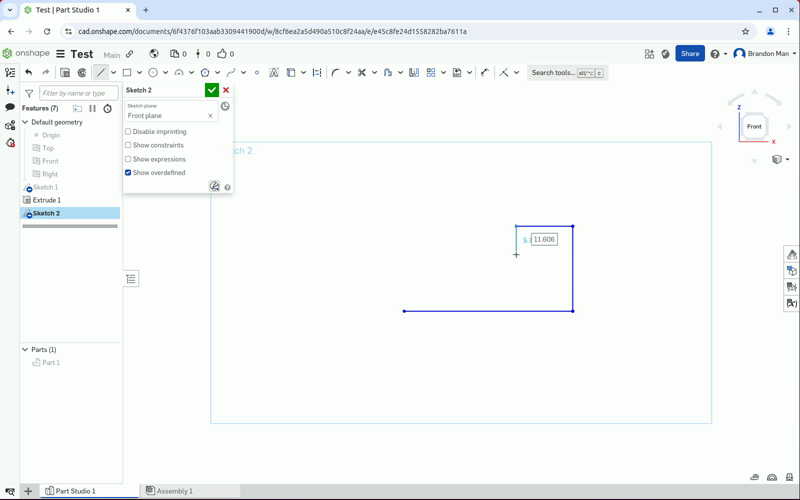
click(516, 254)
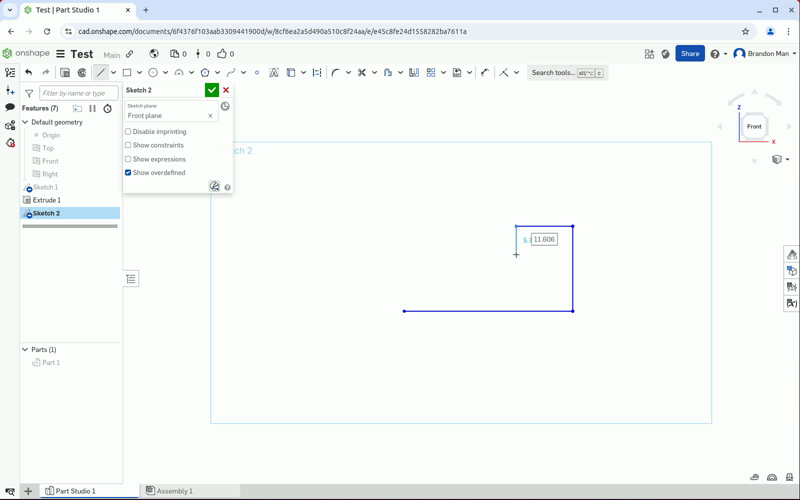
key_up(shift)
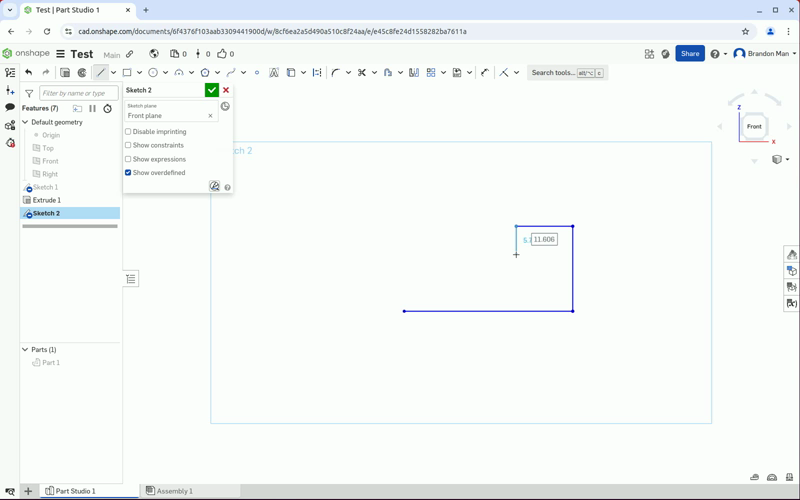
key_down(shift)
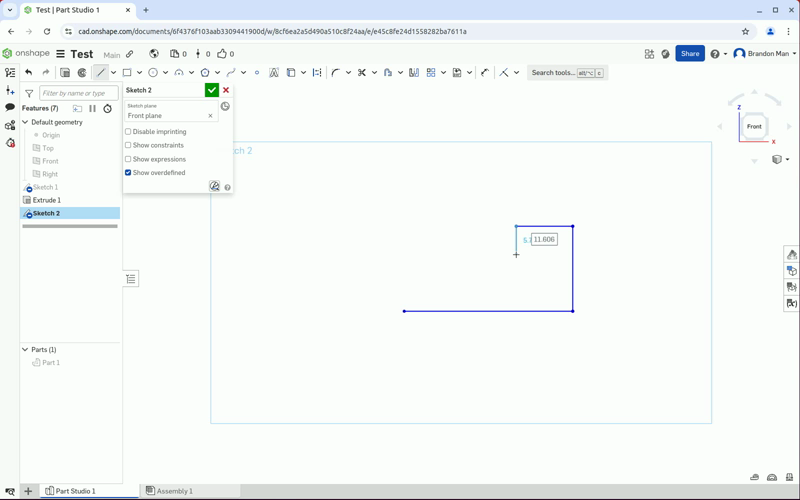
mouse_move(546, 254)
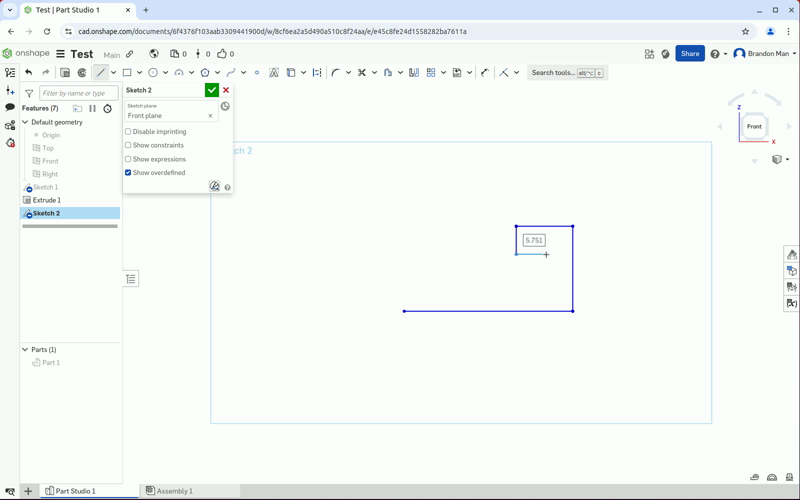
mouse_move(461, 254)
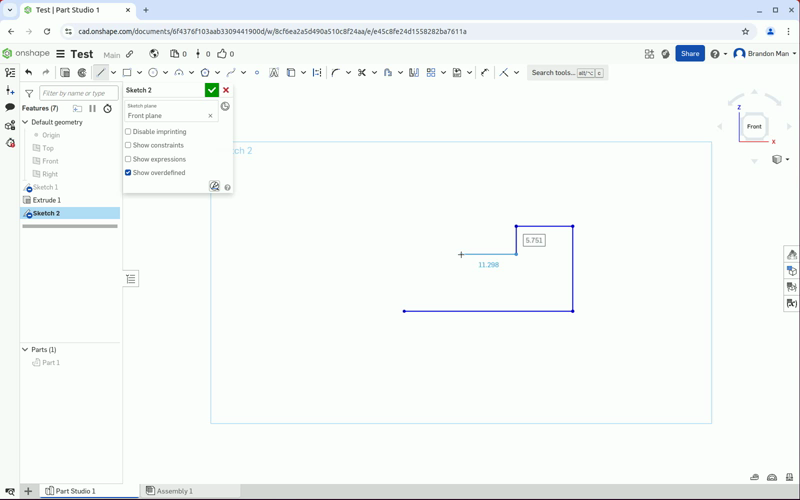
click(461, 254)
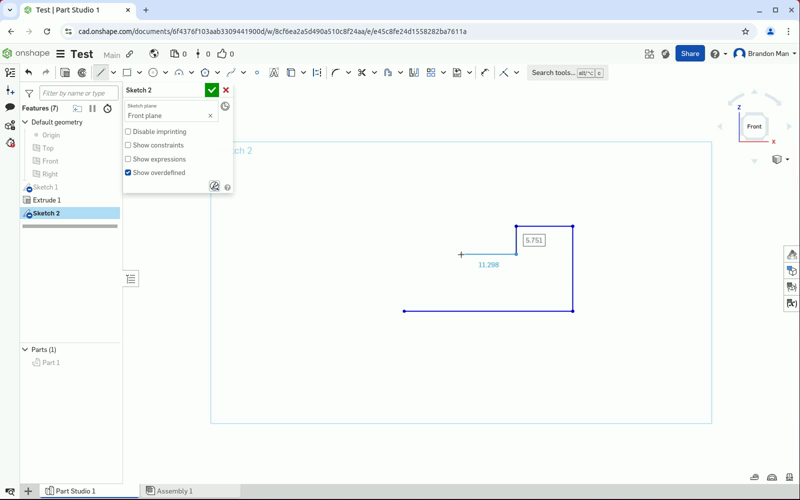
key_up(shift)
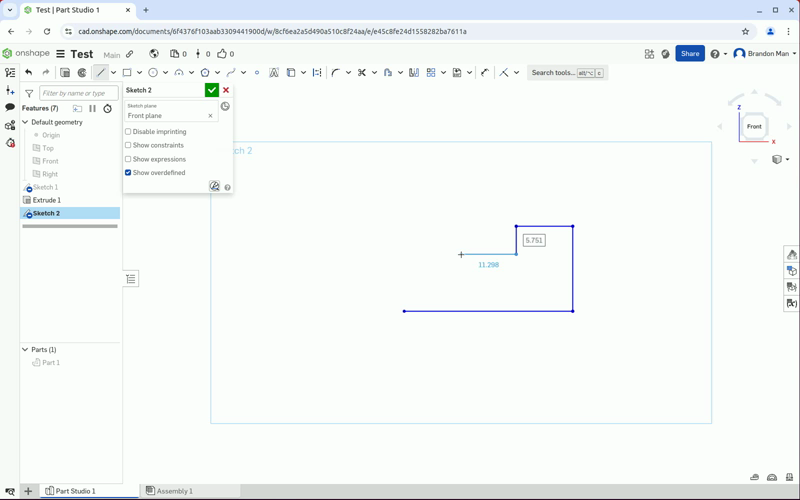
key_down(shift)
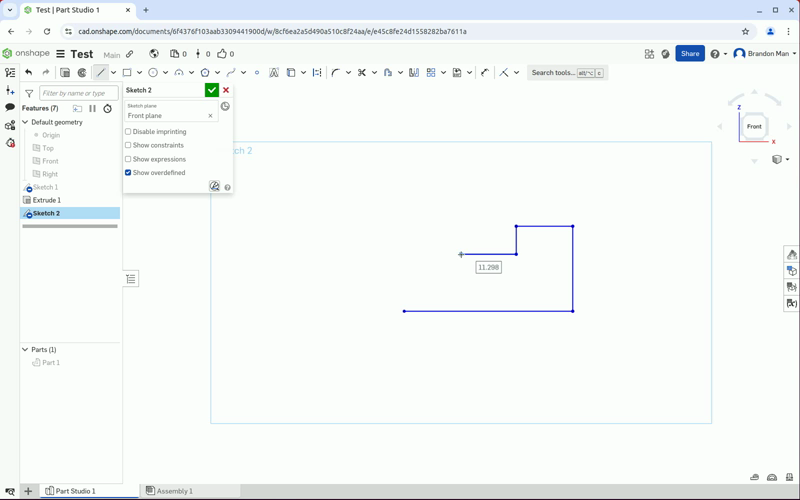
mouse_move(491, 254)
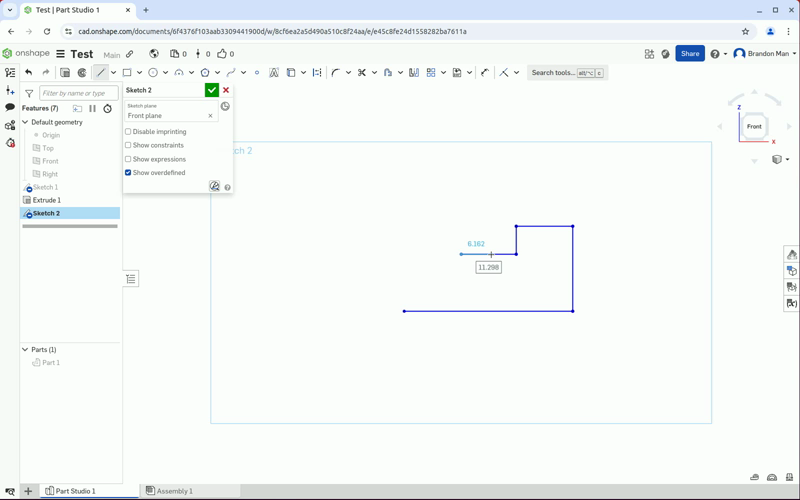
mouse_move(461, 226)
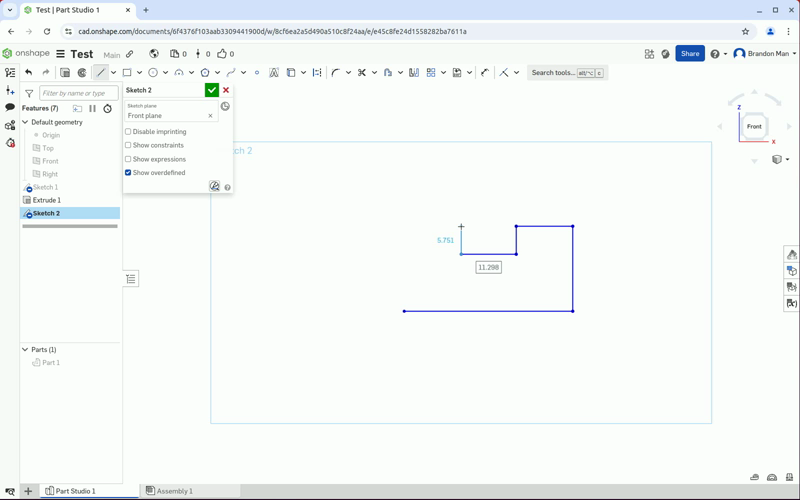
click(461, 226)
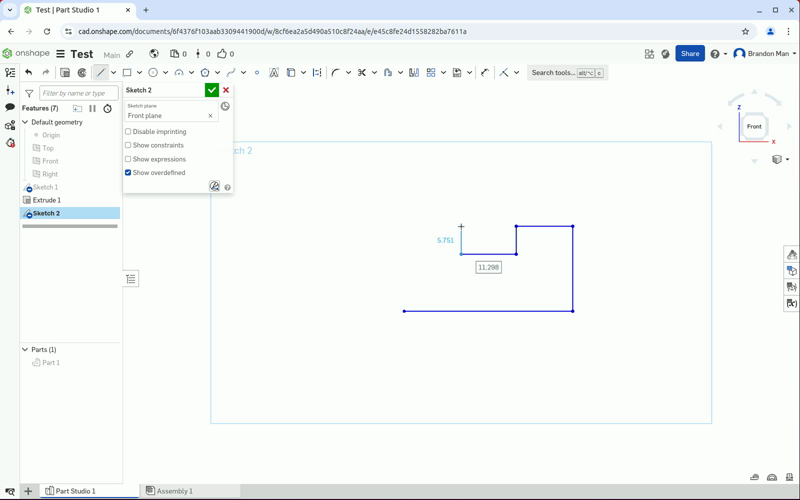
key_up(shift)
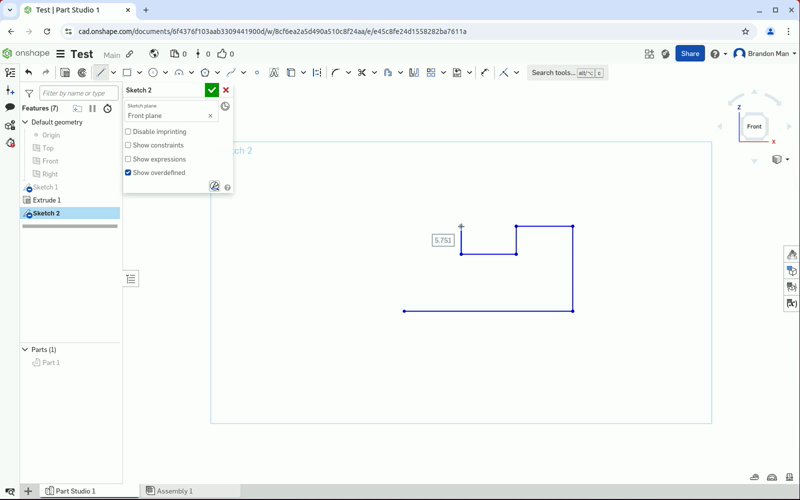
key_down(shift)
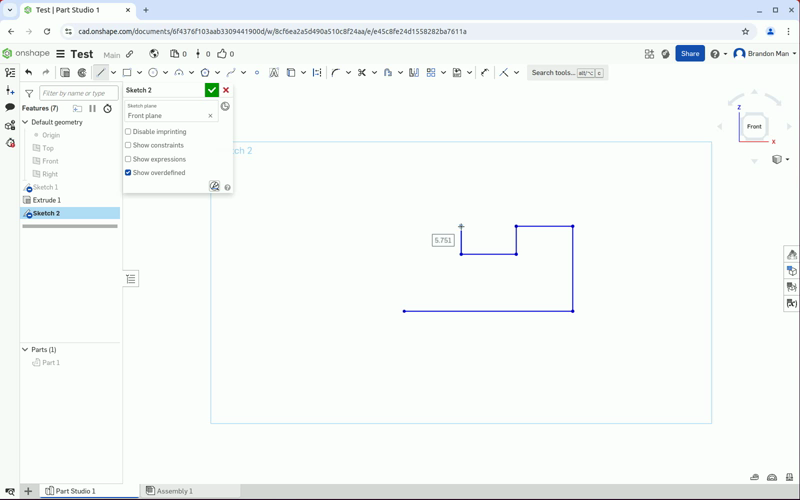
mouse_move(491, 226)
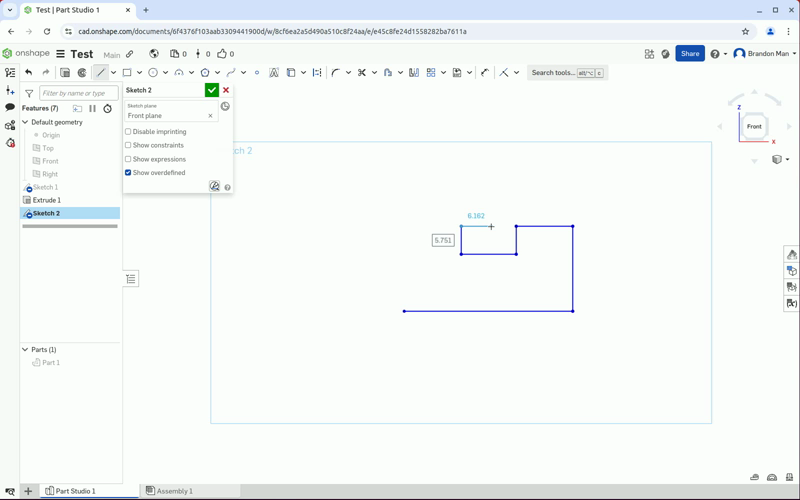
mouse_move(404, 226)
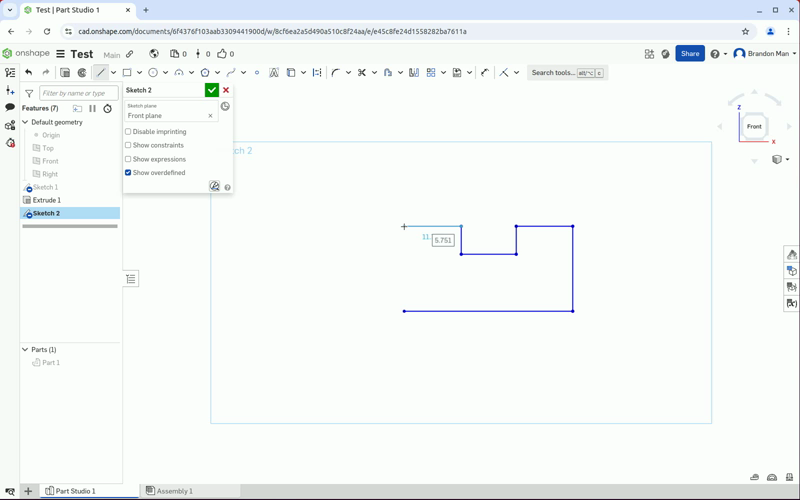
click(404, 226)
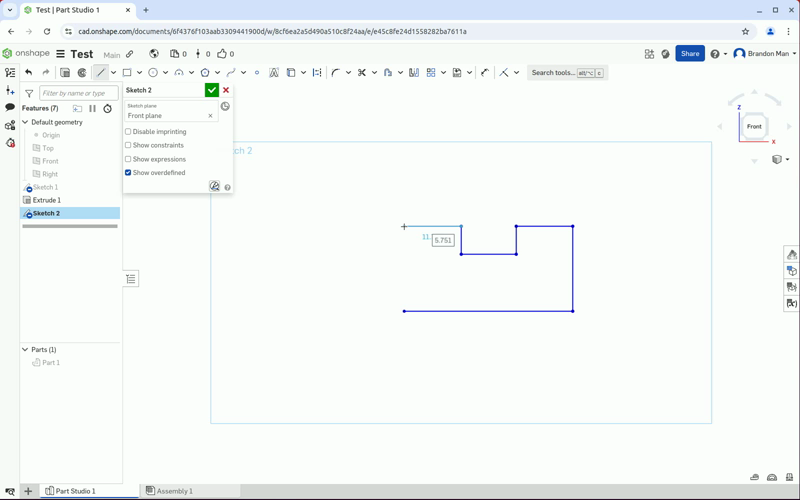
key_up(shift)
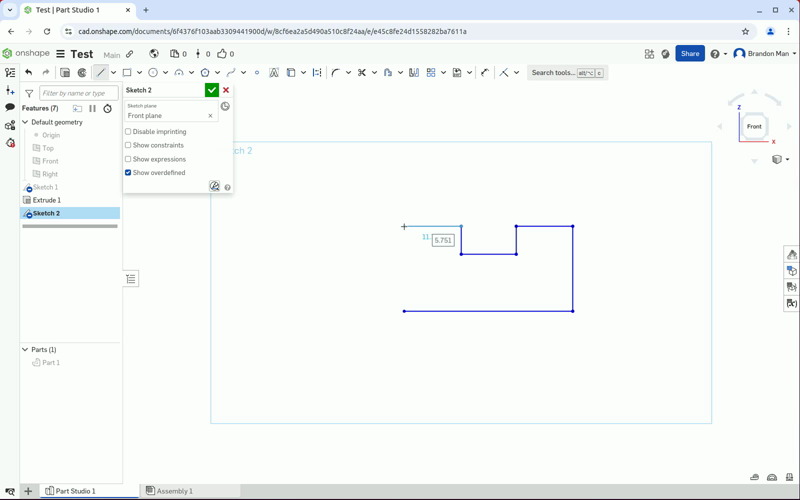
key_down(shift)
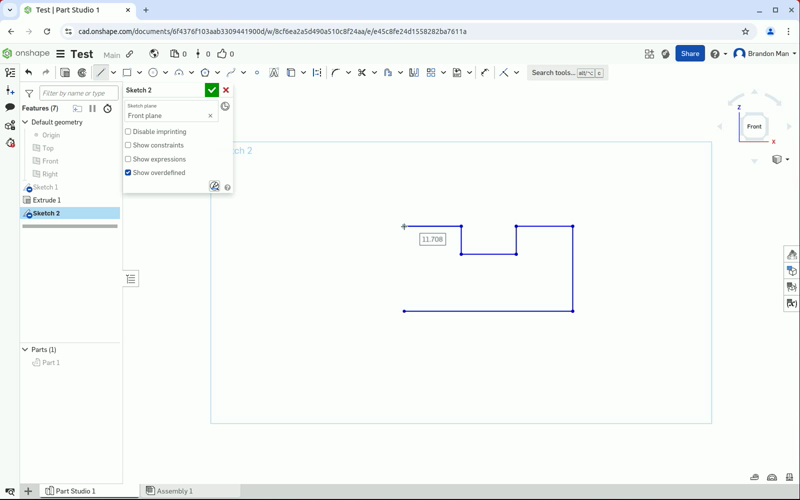
mouse_move(404, 311)
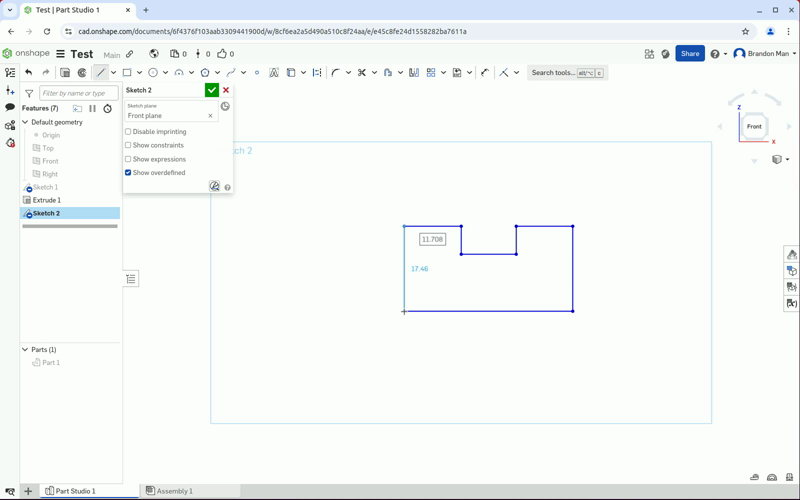
key_up(shift)
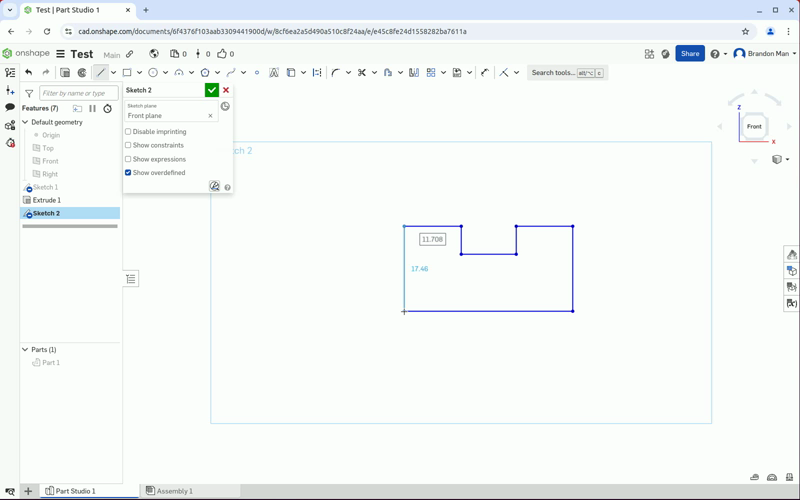
click(404, 311)
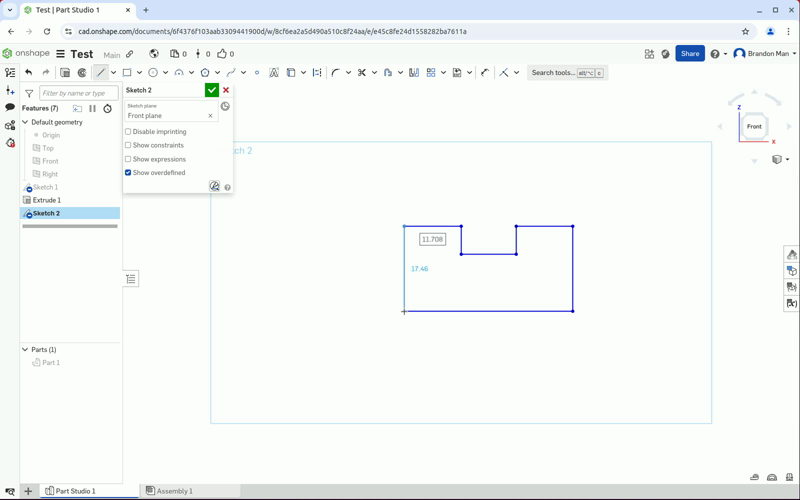
key(esc)
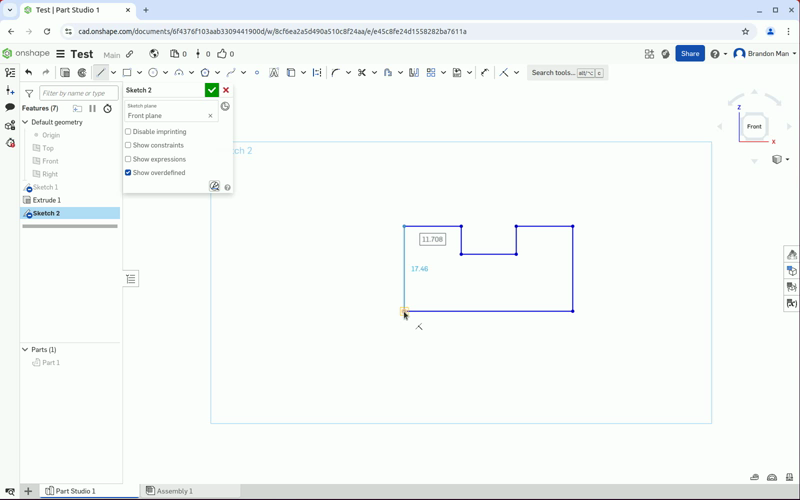
mouse_move(516, 280)
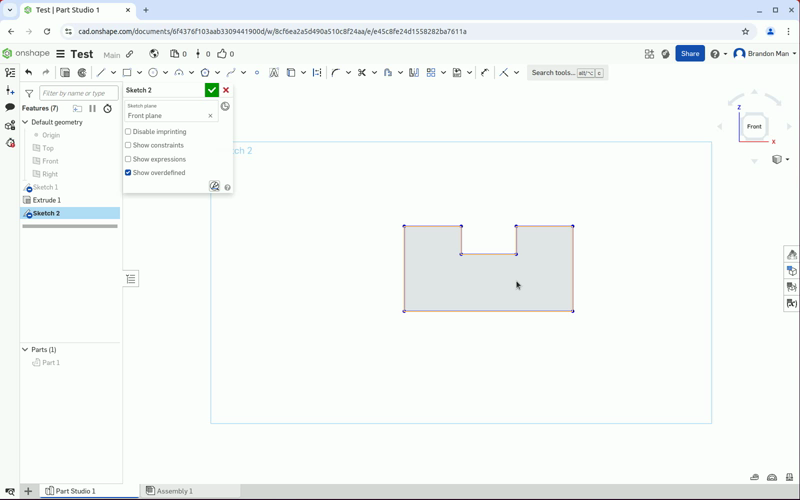
click(516, 280)
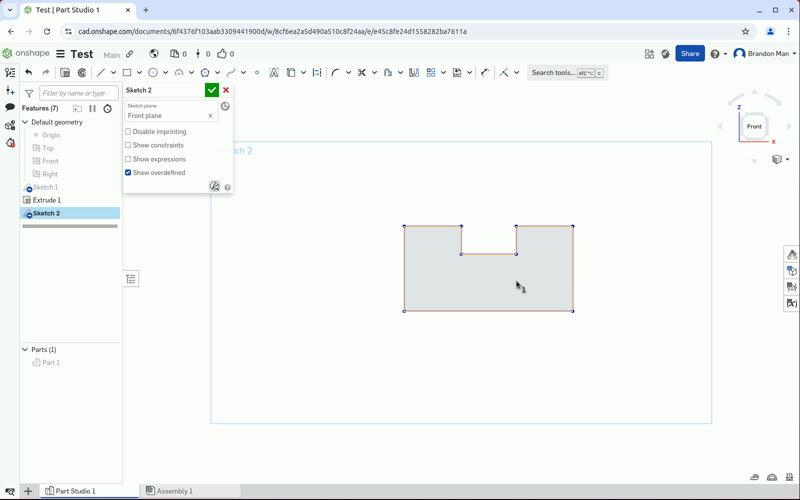
mouse_move(73, 352)
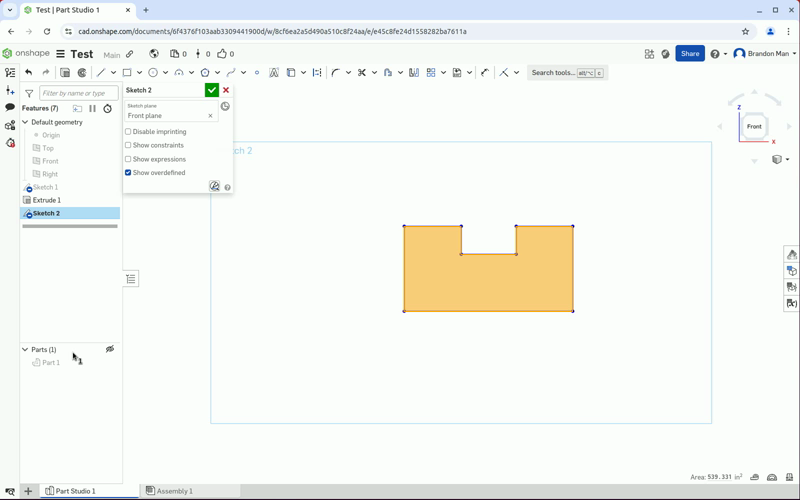
key(shift+y)
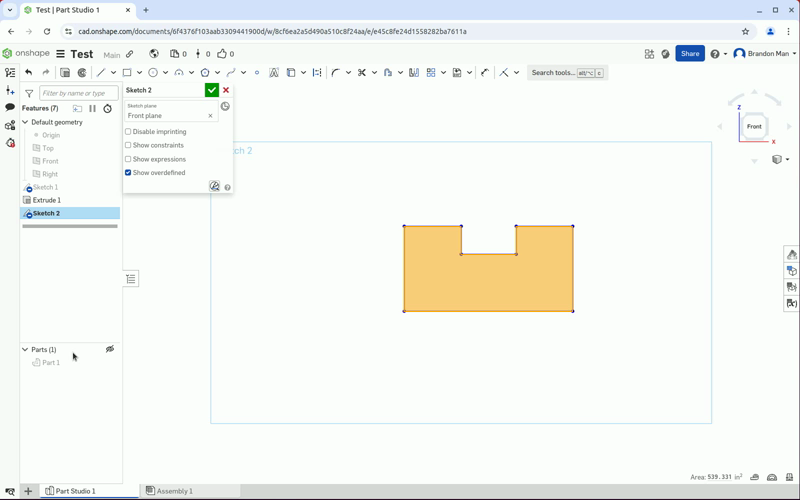
key(shift+e)
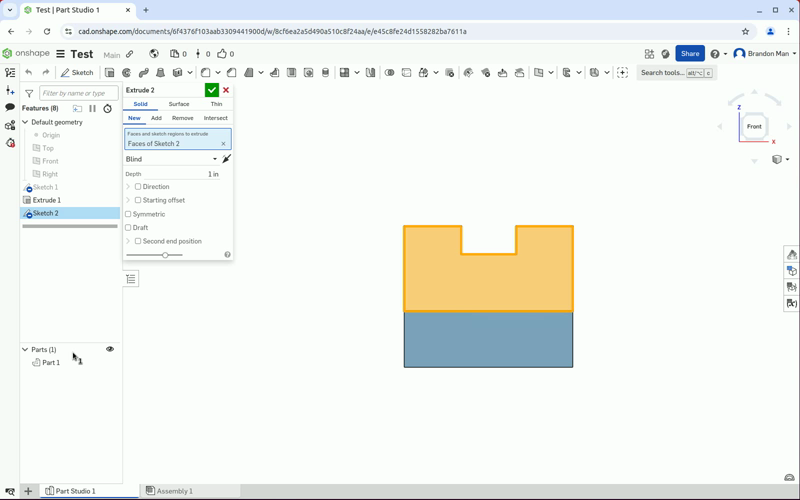
mouse_move(143, 106)
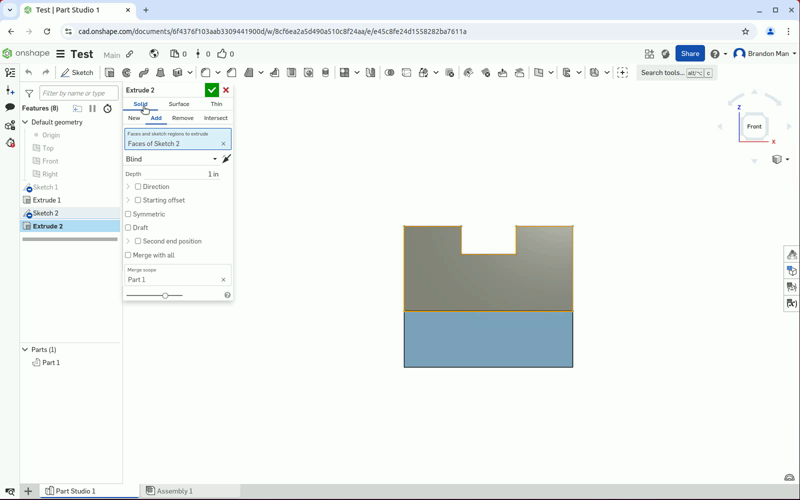
click(143, 106)
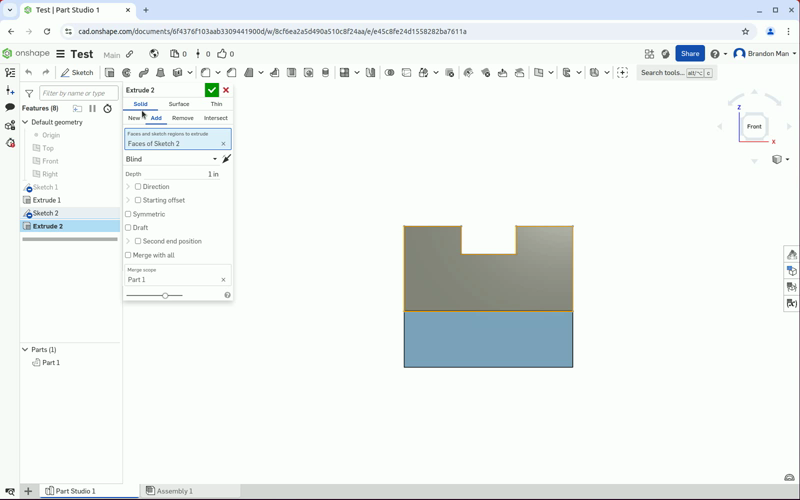
mouse_move(137, 120)
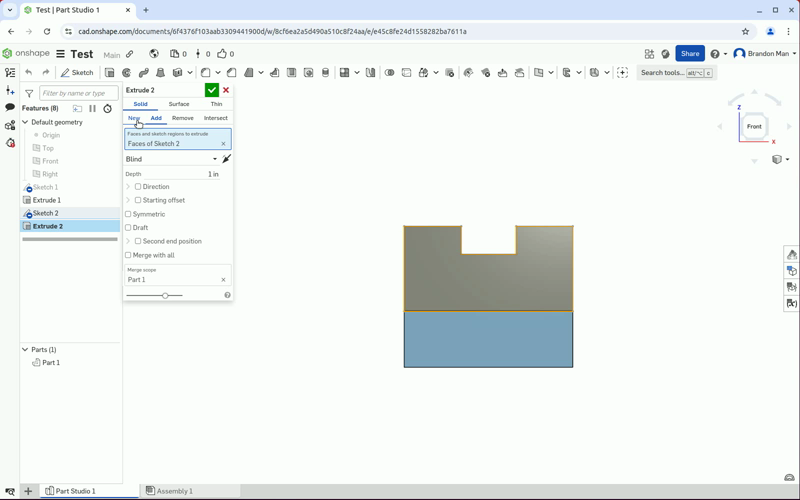
click(137, 120)
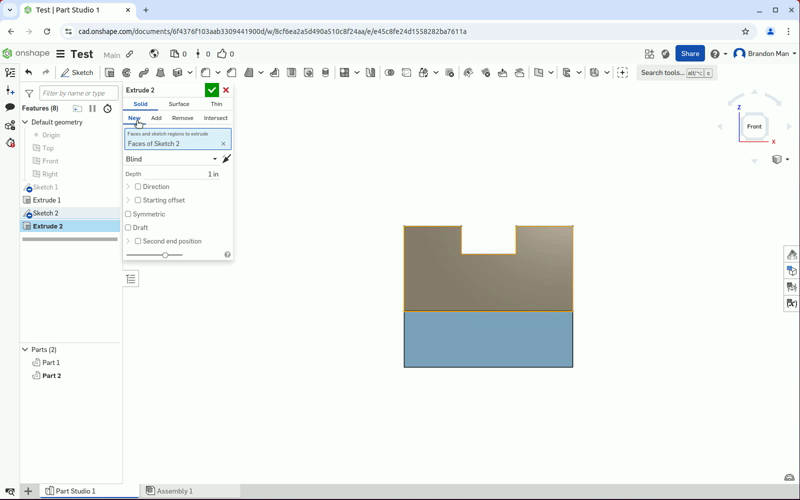
key(tab, 4)
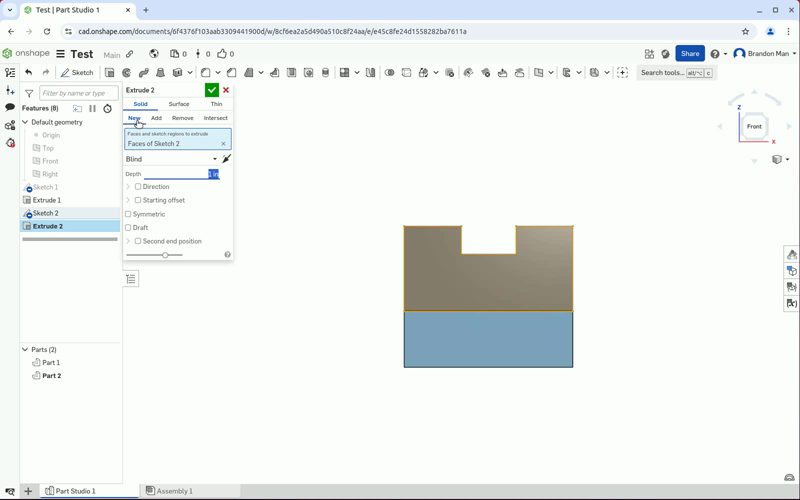
text(23.108)
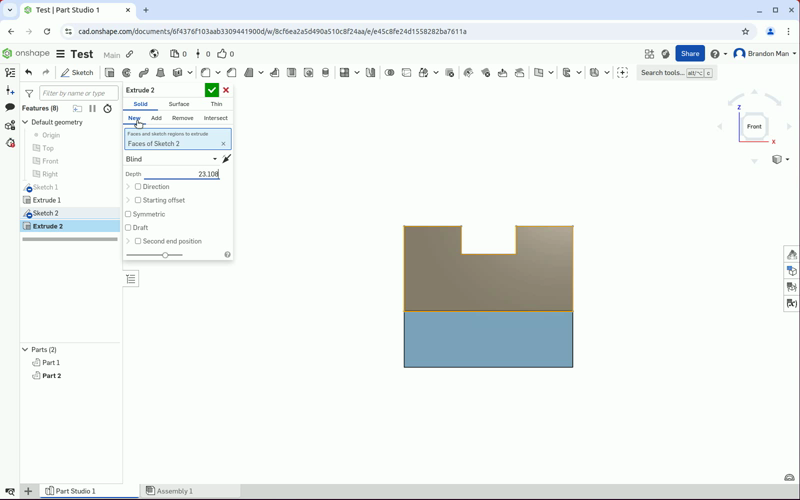
key(enter)
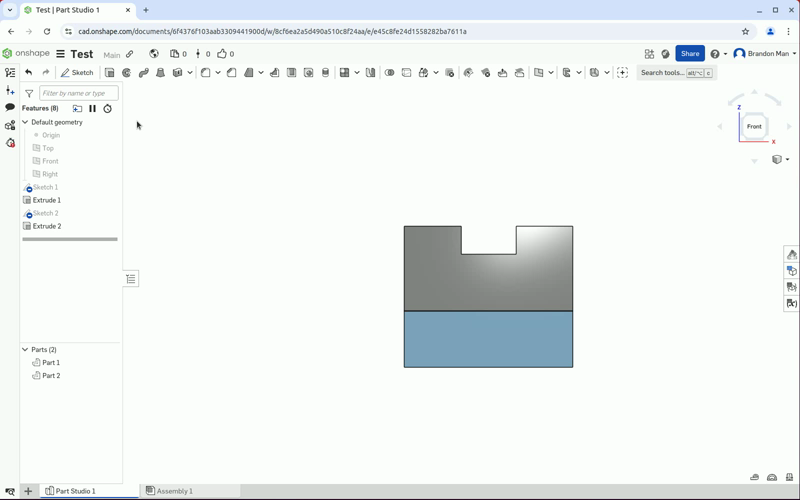
key(shift+h)
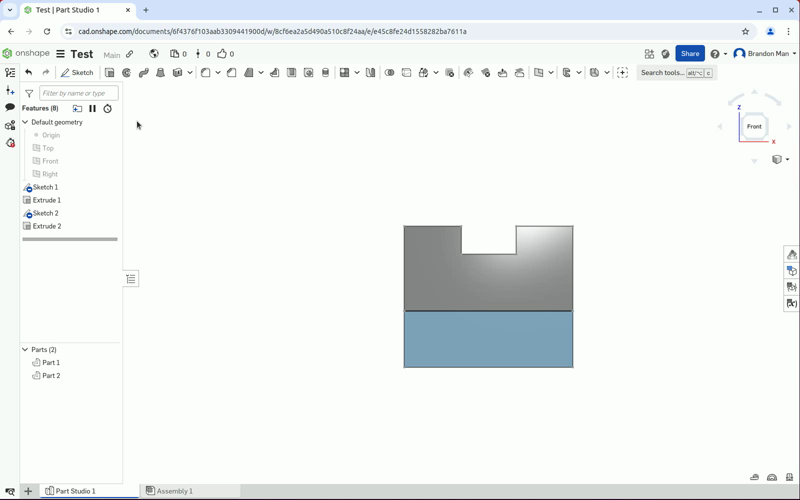
key(shift+h)
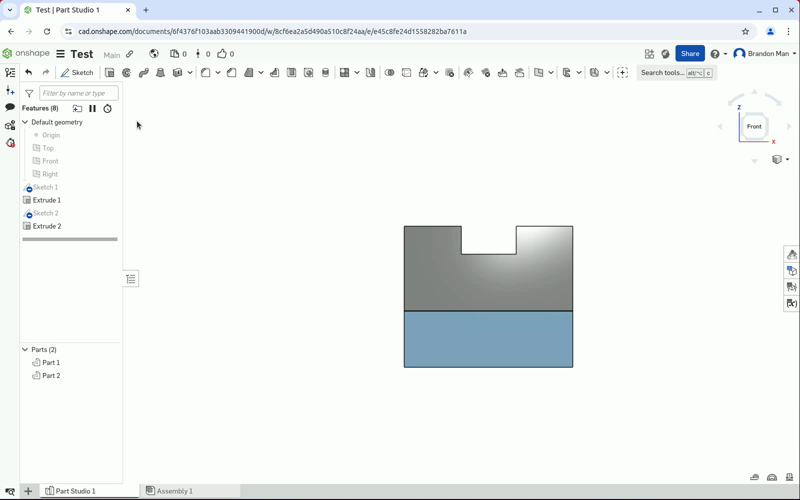
mouse_move(73, 189)
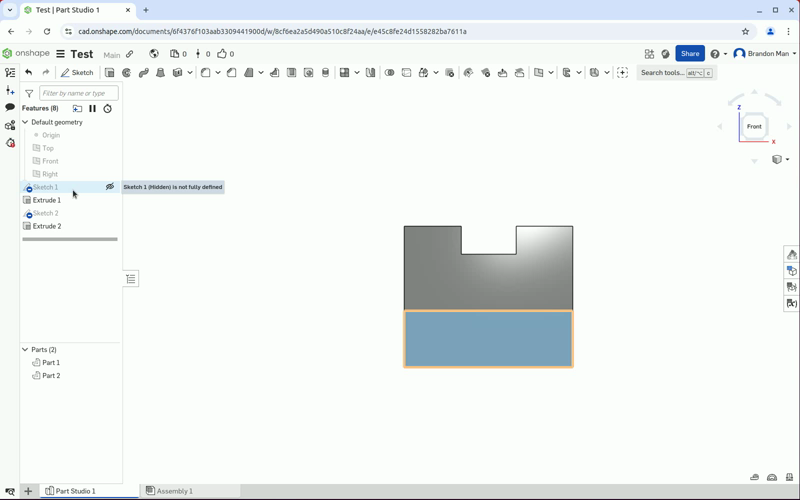
click(73, 189)
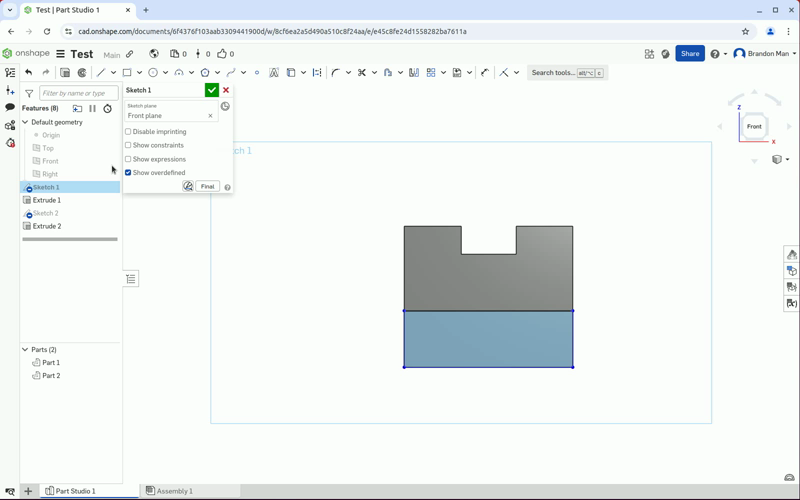
mouse_move(229, 92)
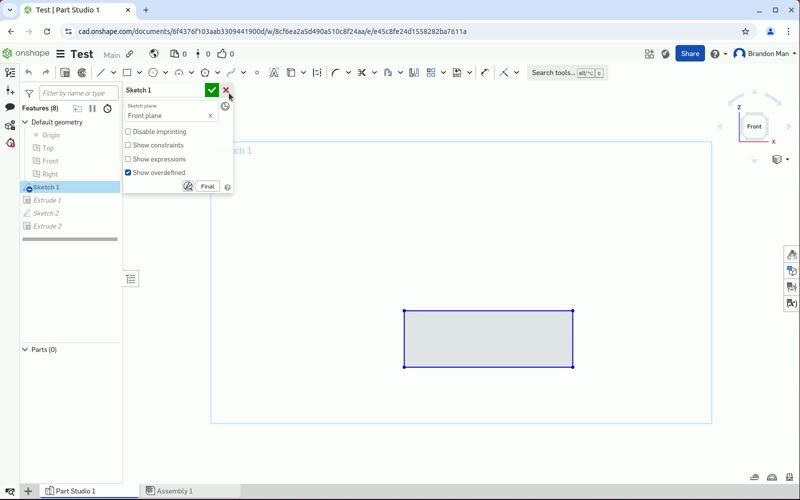
click(229, 92)
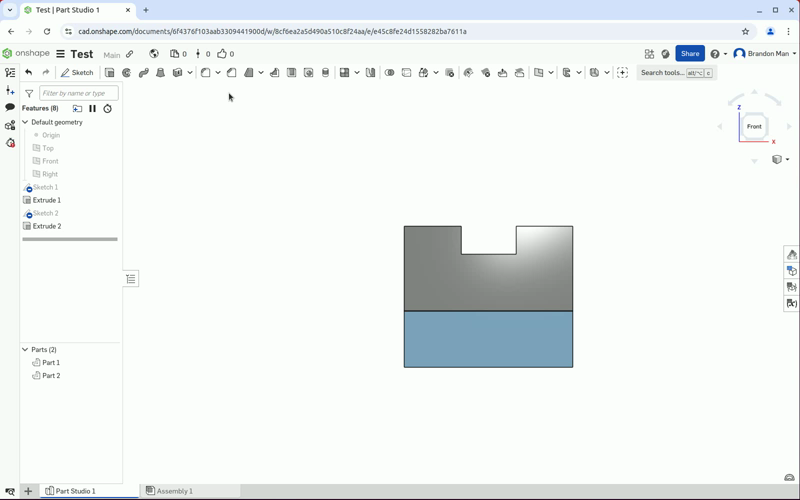
mouse_move(73, 352)
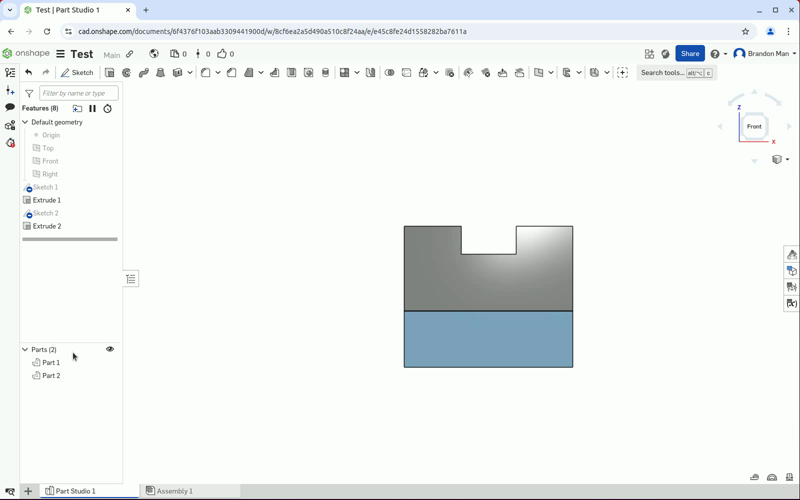
key(y)
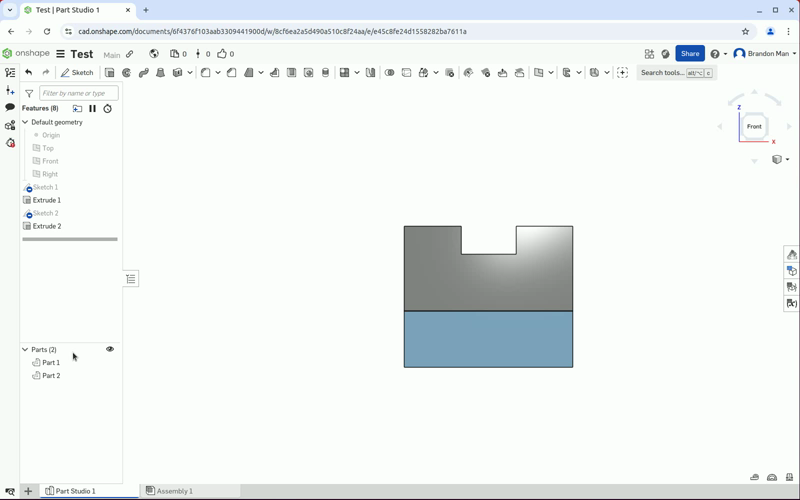
key(shift+p)
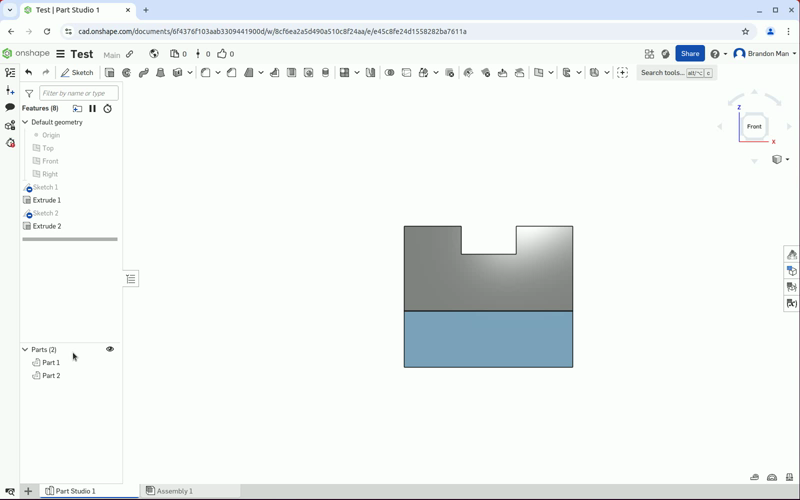
key(space)
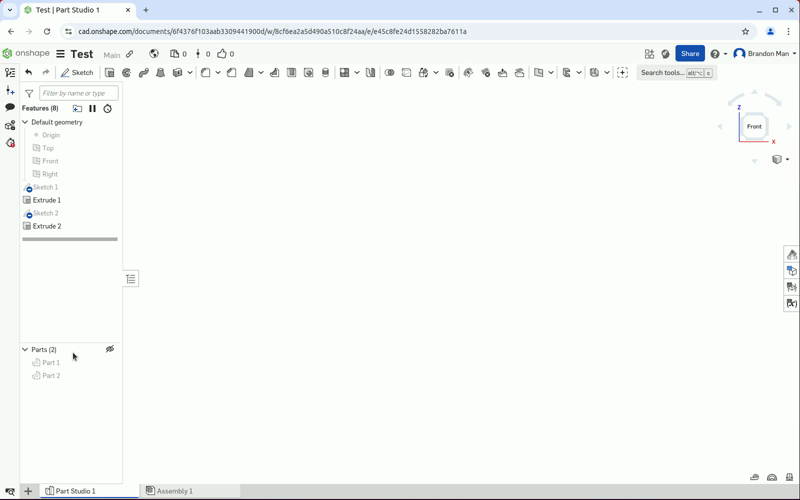
key_down(shift)
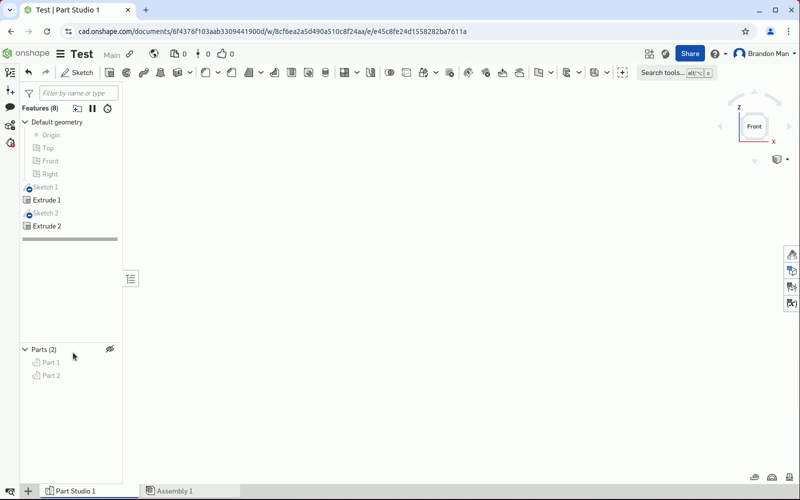
key(left)
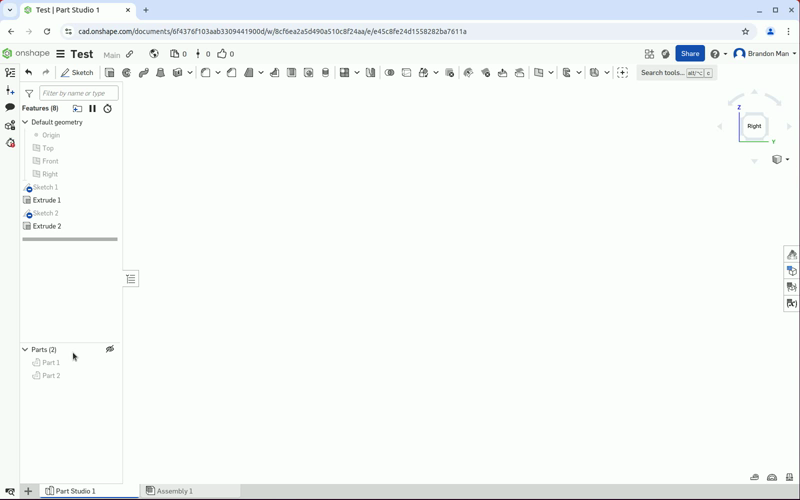
key_up(shift)
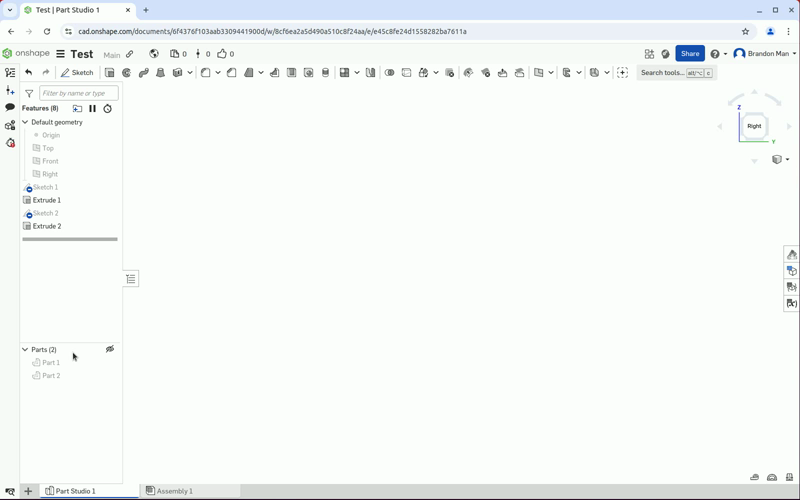
mouse_move(73, 352)
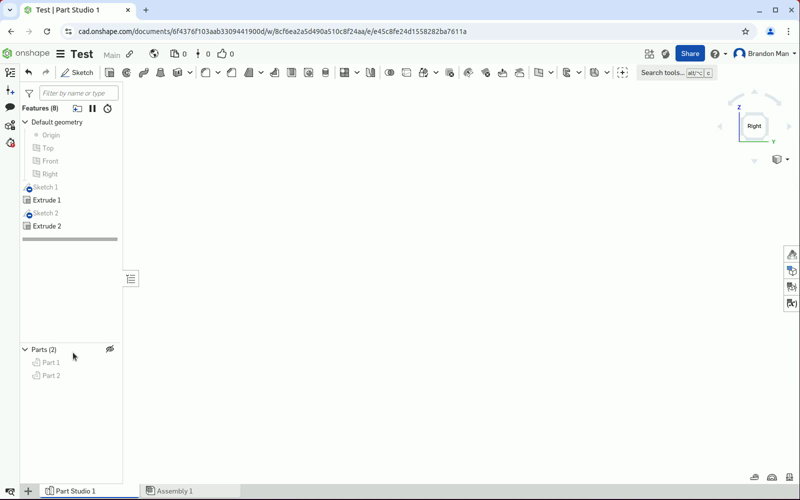
key(shift+y)
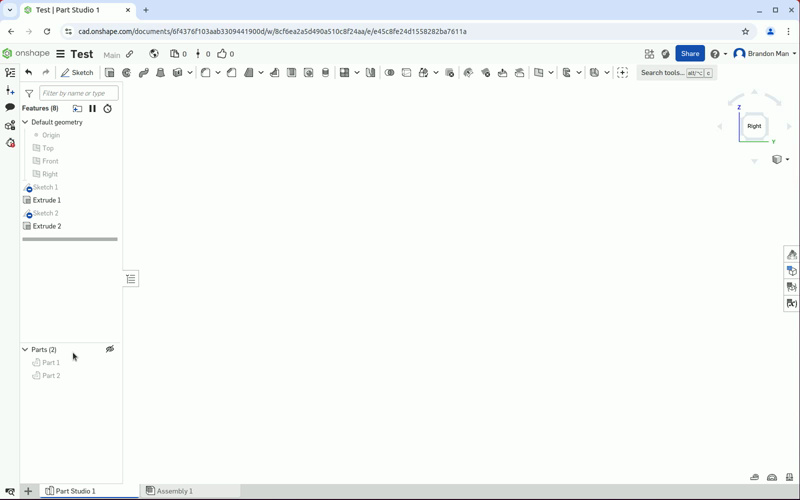
key(shift+s)
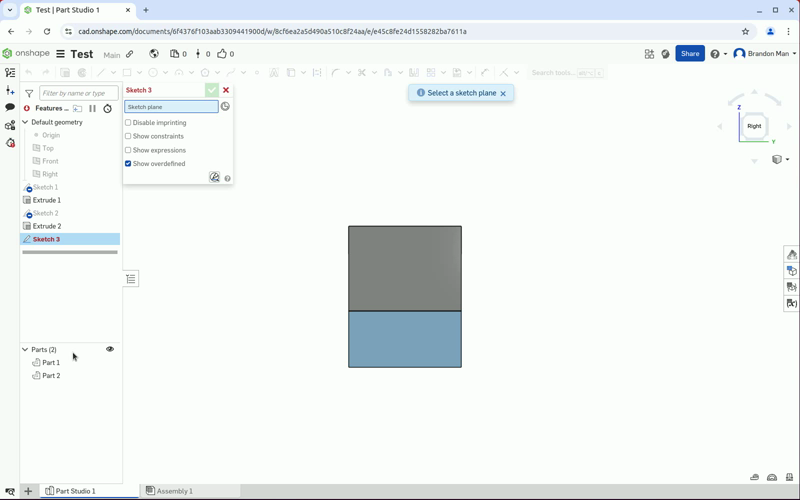
mouse_move(73, 176)
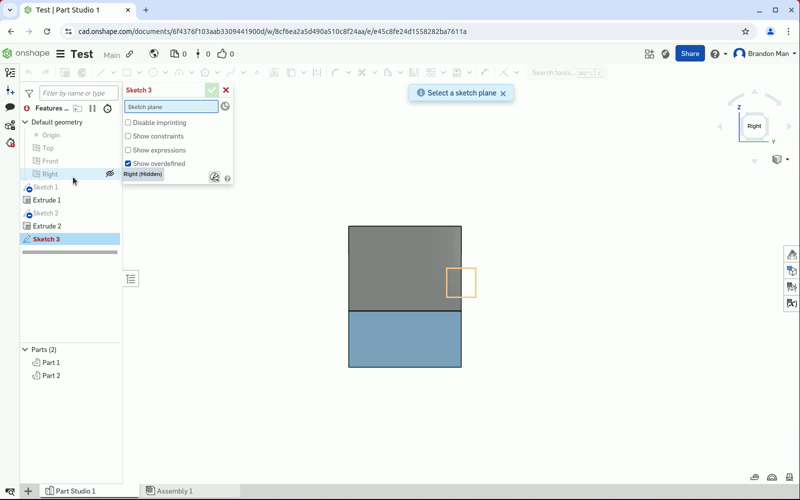
click(73, 176)
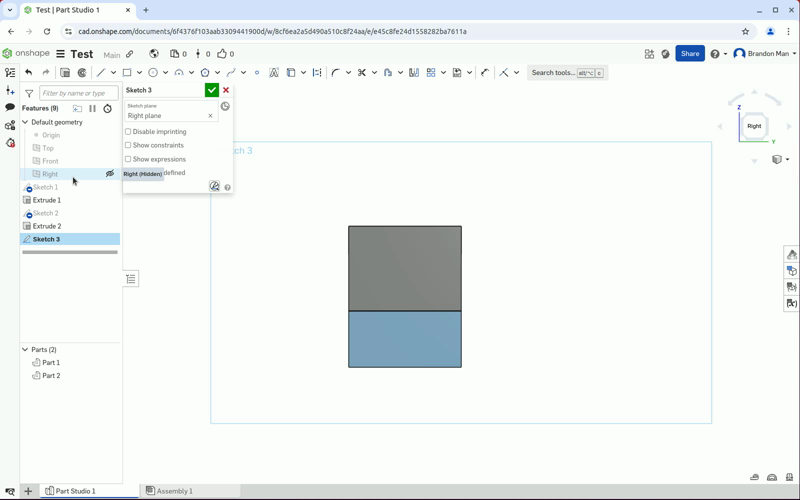
mouse_move(73, 352)
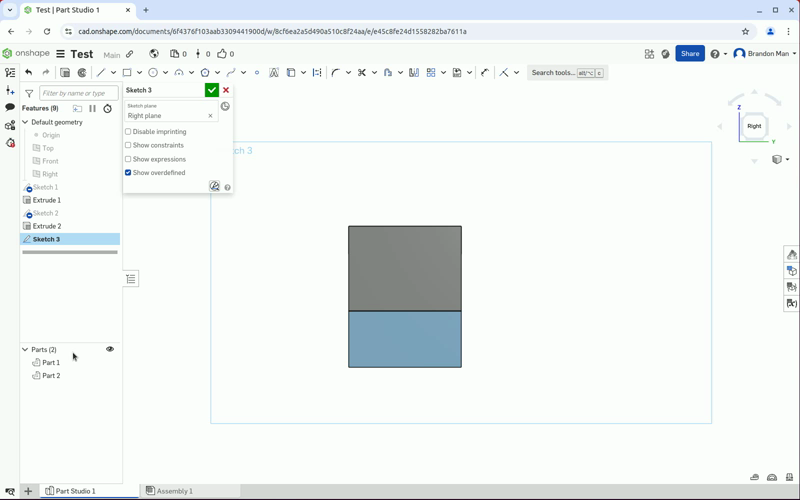
key(y)
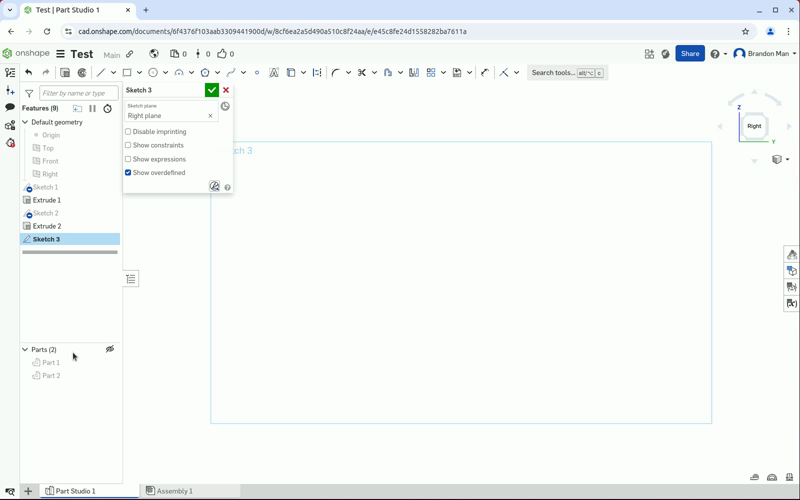
key(l)
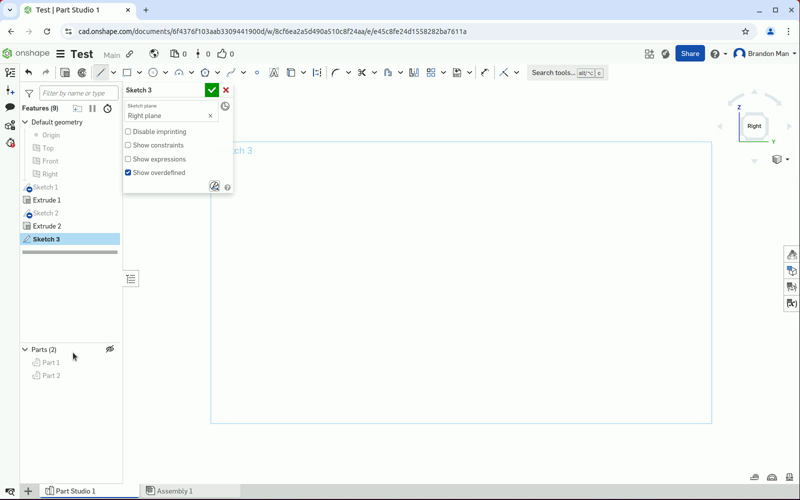
key_down(shift)
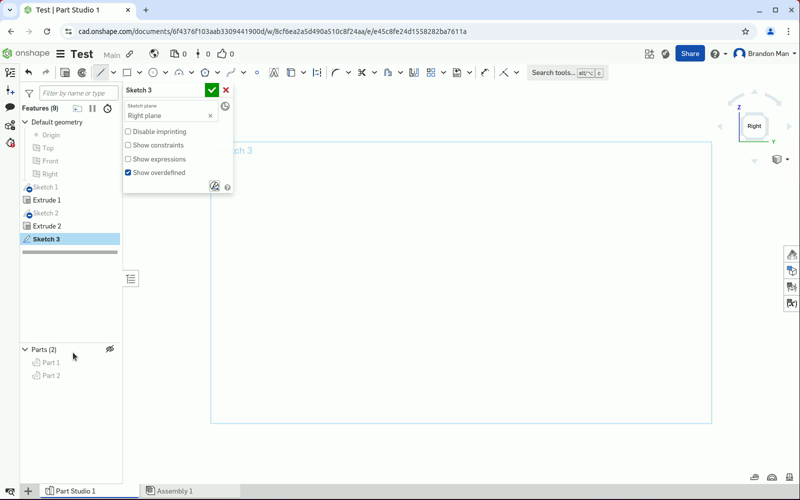
mouse_move(351, 308)
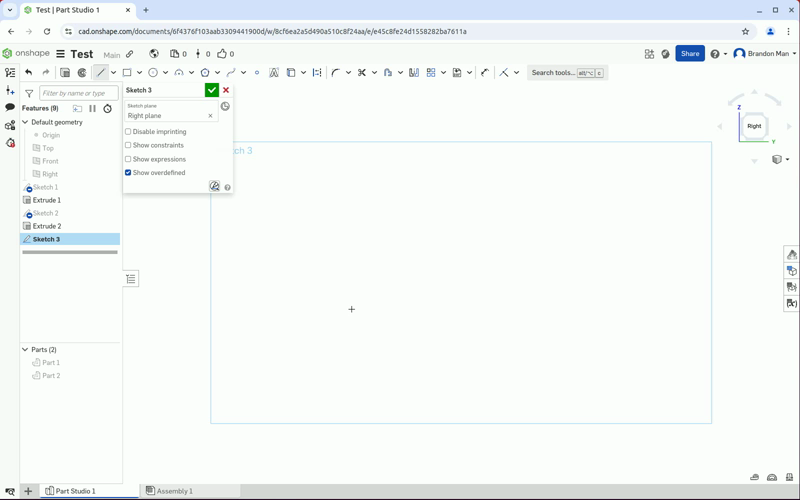
click(351, 308)
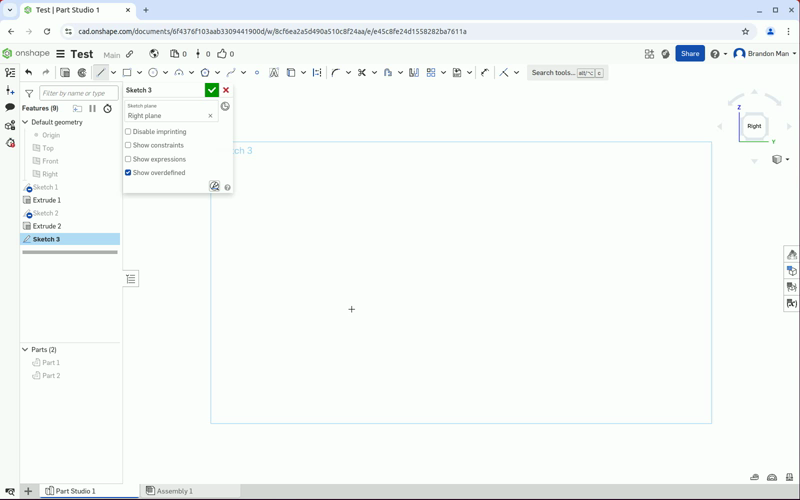
key_up(shift)
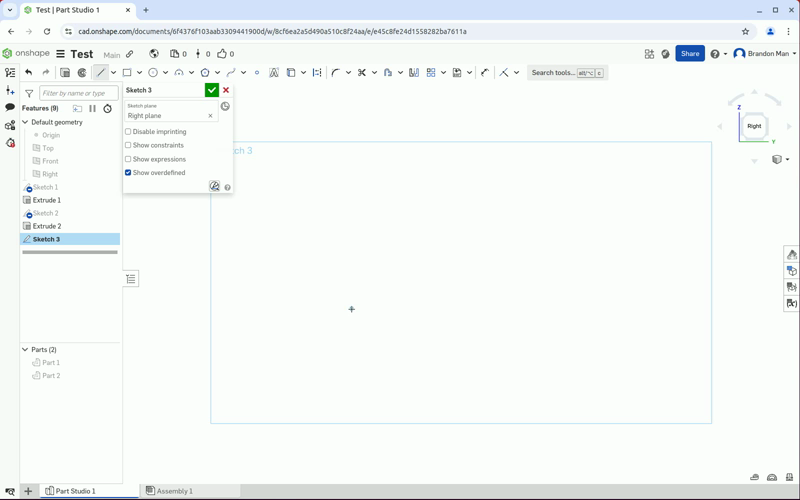
key_down(shift)
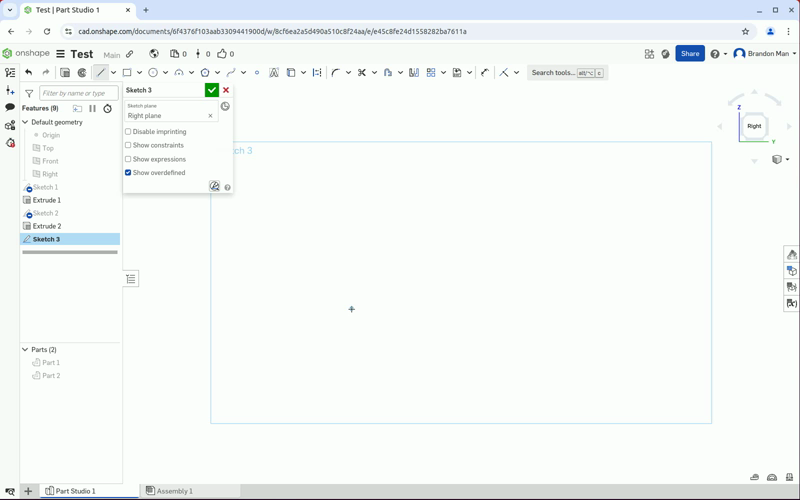
mouse_move(381, 308)
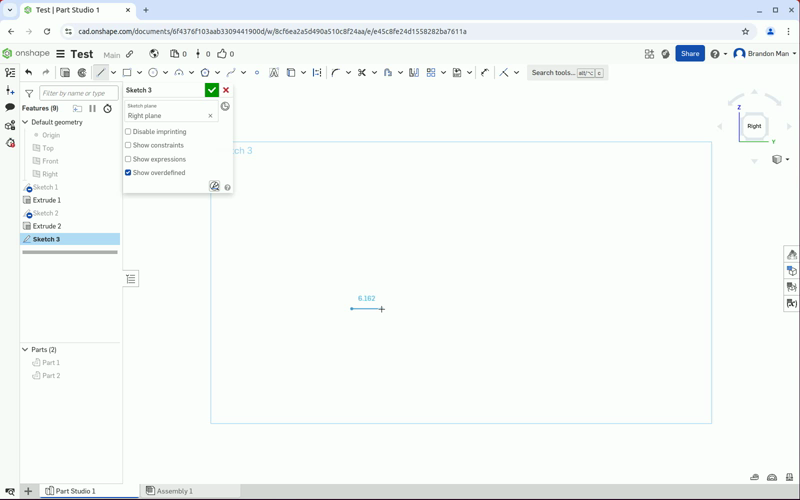
mouse_move(407, 308)
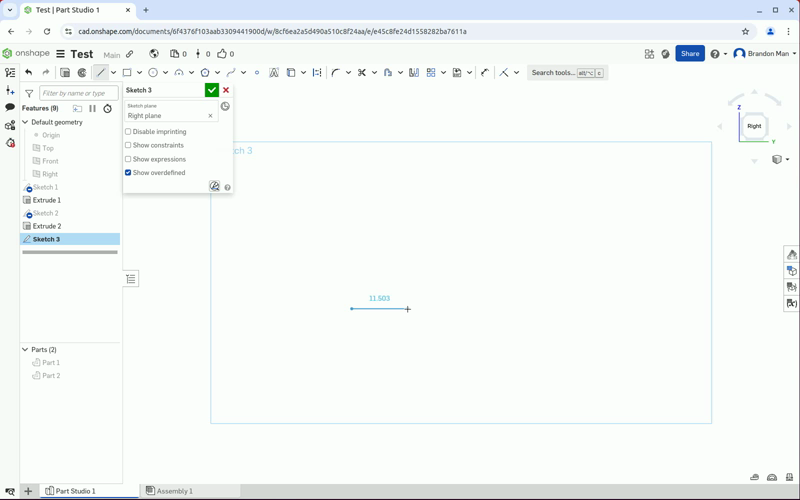
click(407, 308)
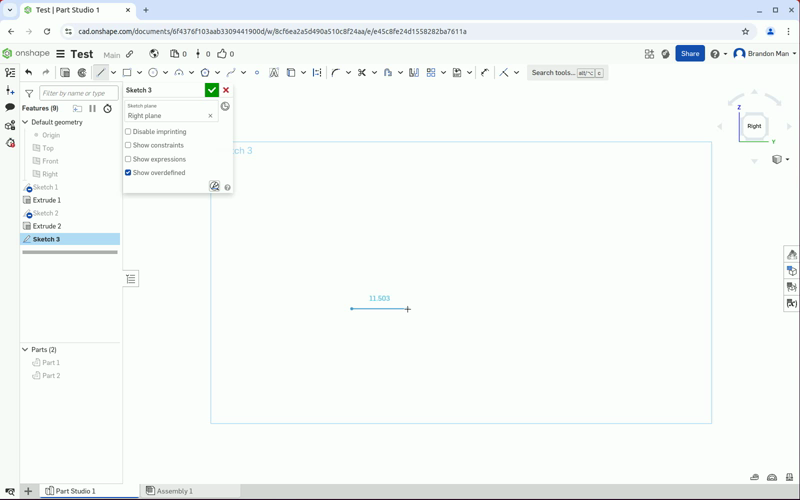
key_up(shift)
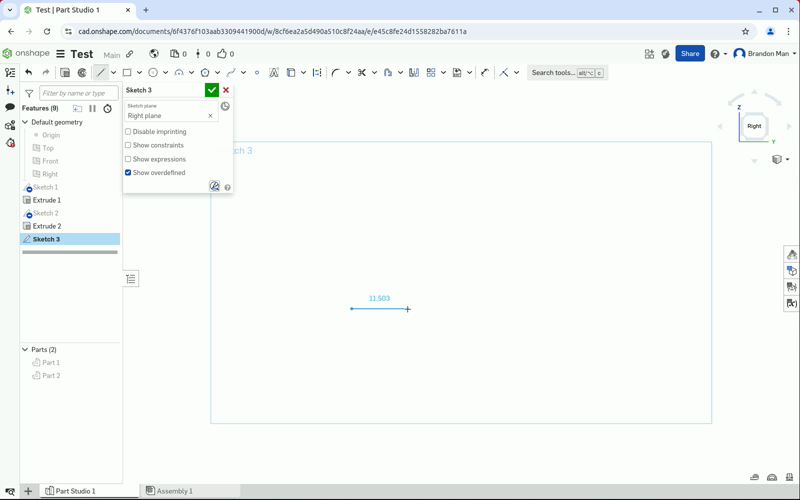
key_down(shift)
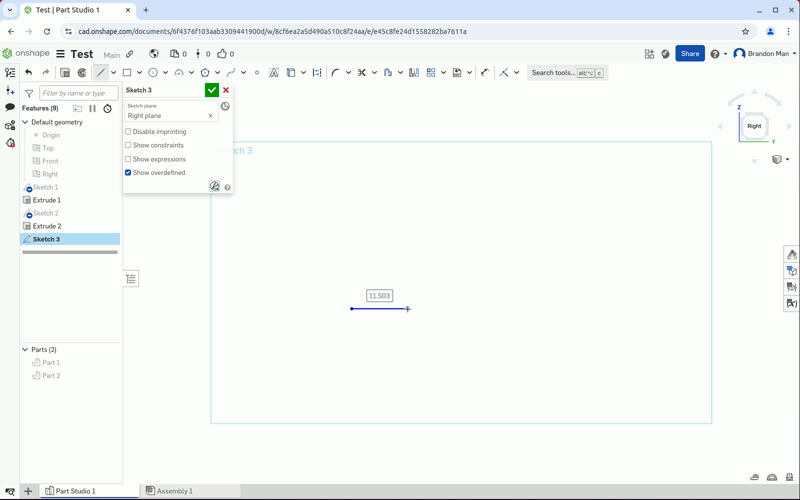
mouse_move(407, 224)
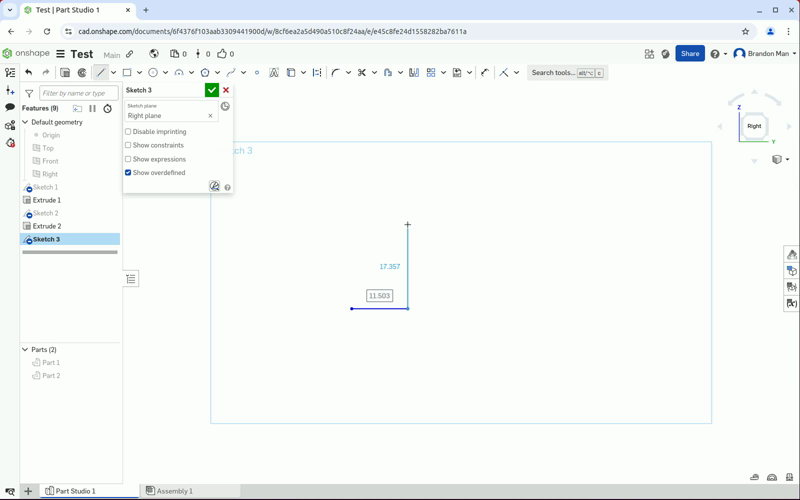
click(407, 224)
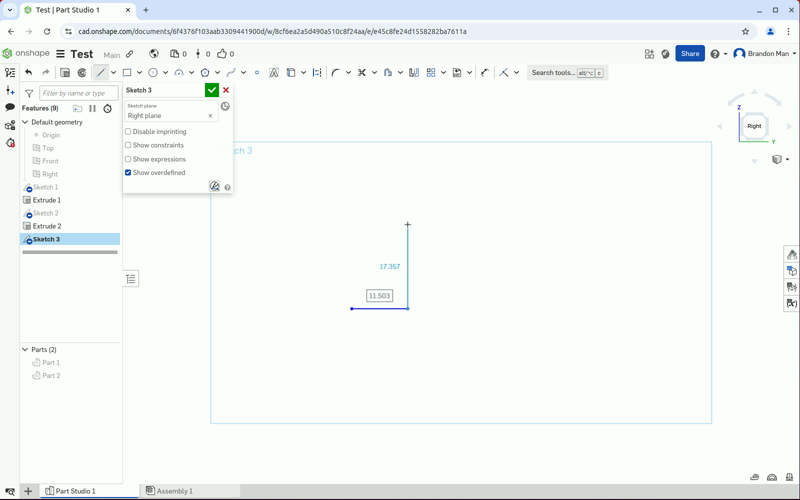
key_up(shift)
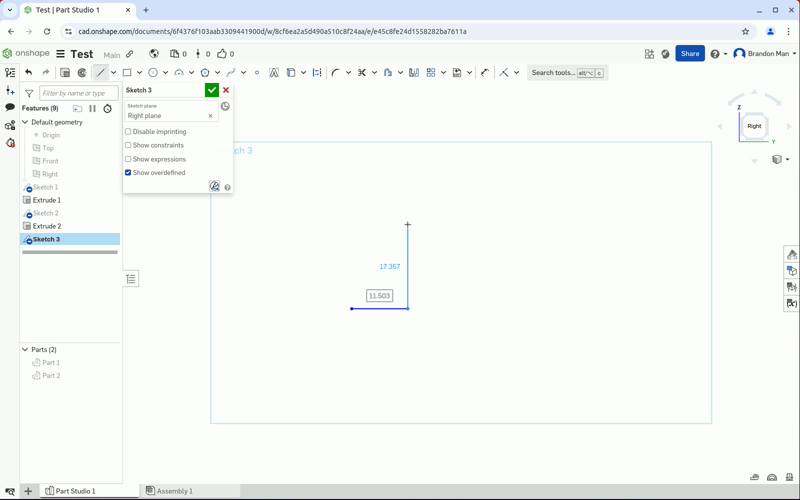
key_down(shift)
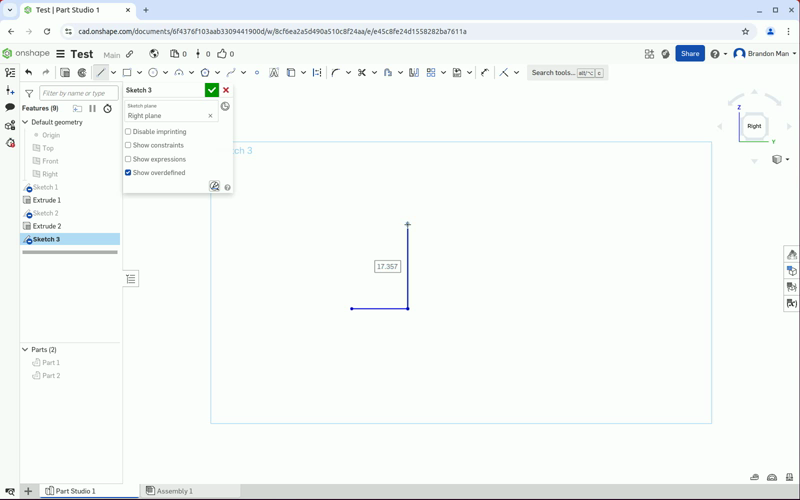
mouse_move(437, 224)
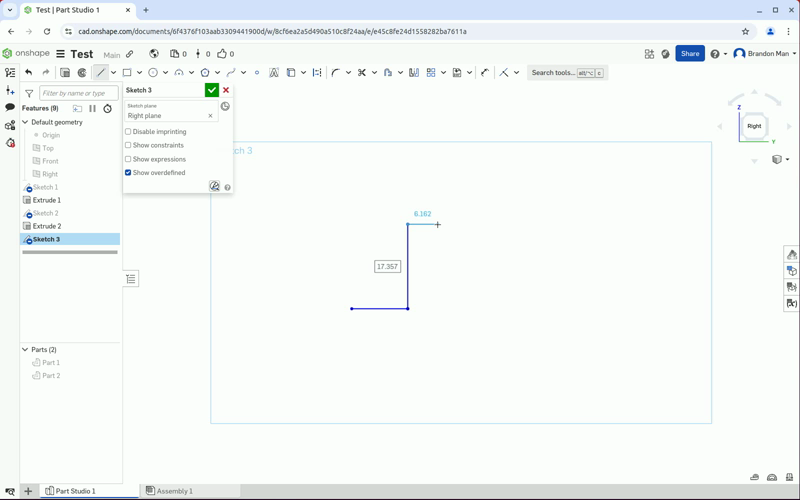
mouse_move(351, 224)
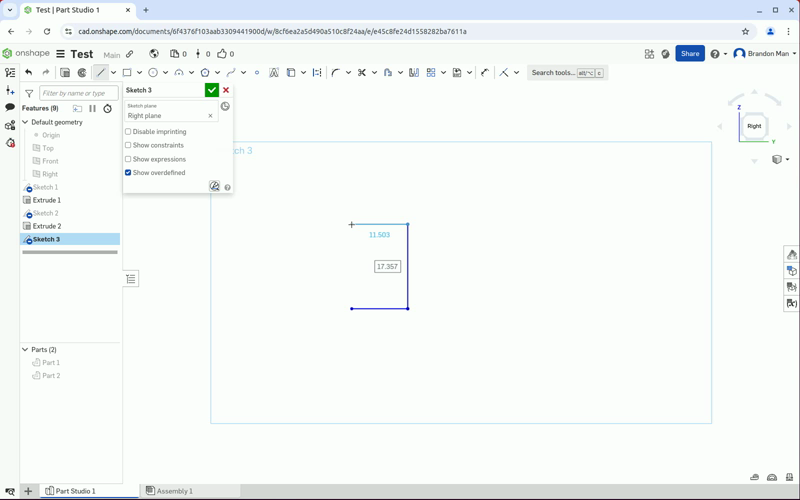
click(351, 224)
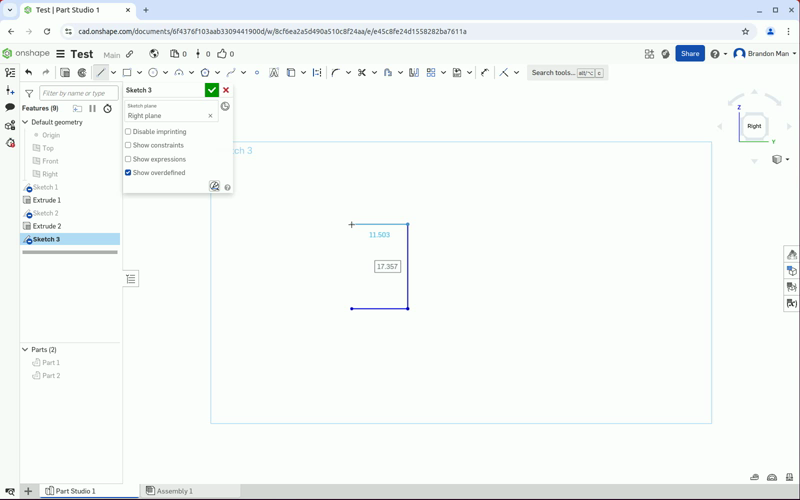
key_up(shift)
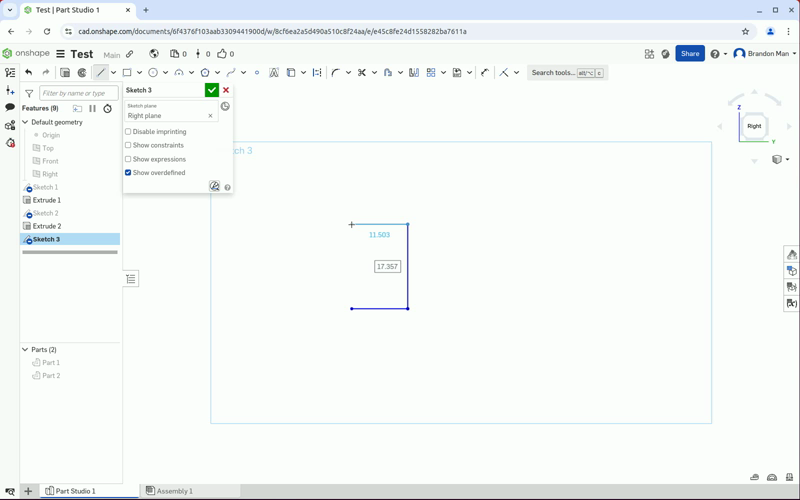
key_down(shift)
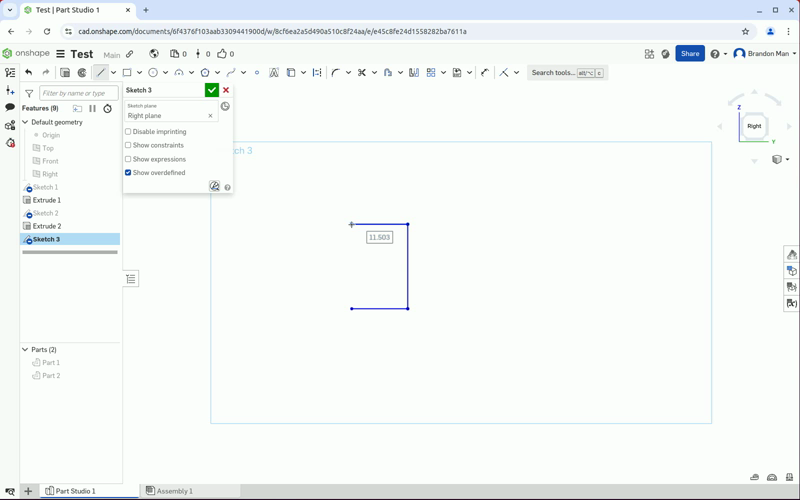
mouse_move(351, 308)
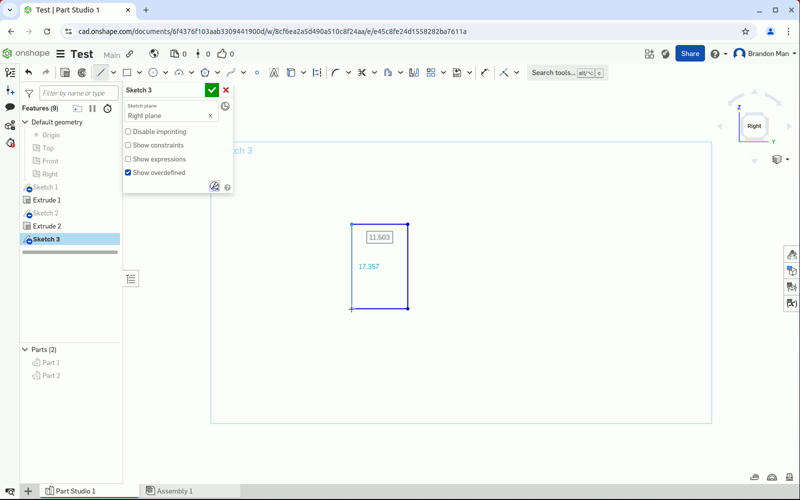
key_up(shift)
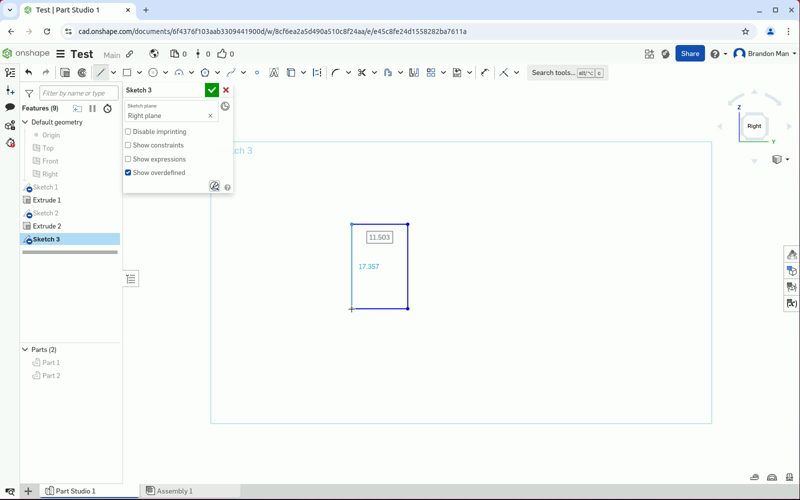
click(351, 308)
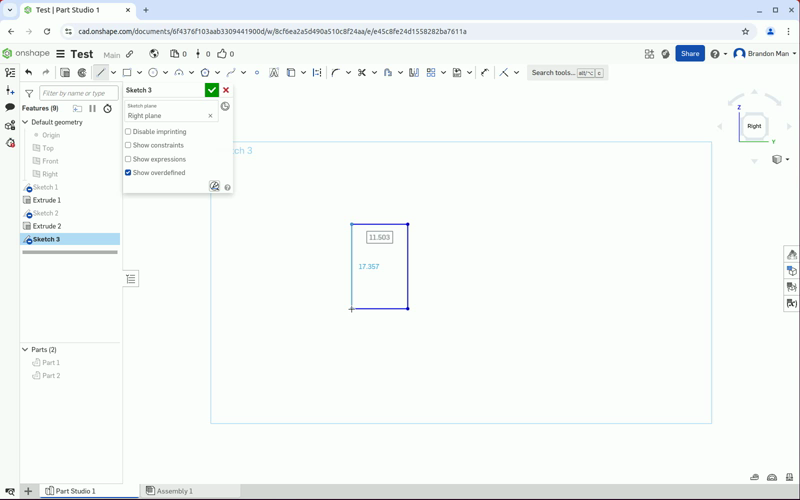
key(esc)
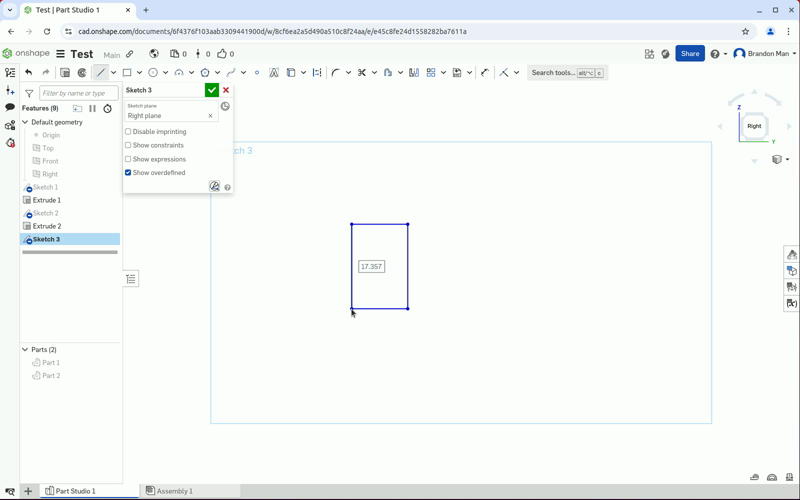
mouse_move(361, 299)
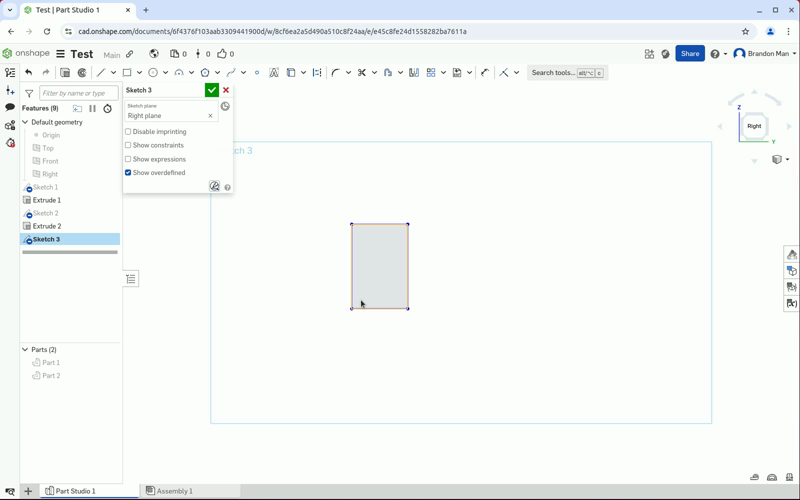
click(361, 299)
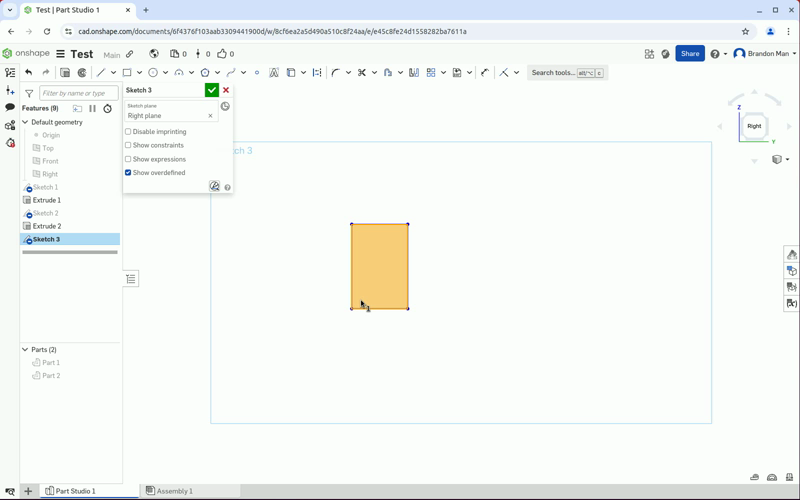
mouse_move(73, 352)
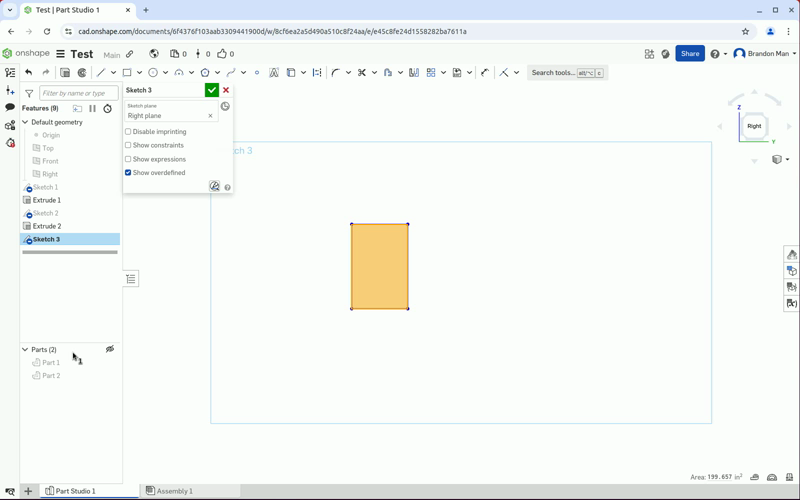
key(shift+y)
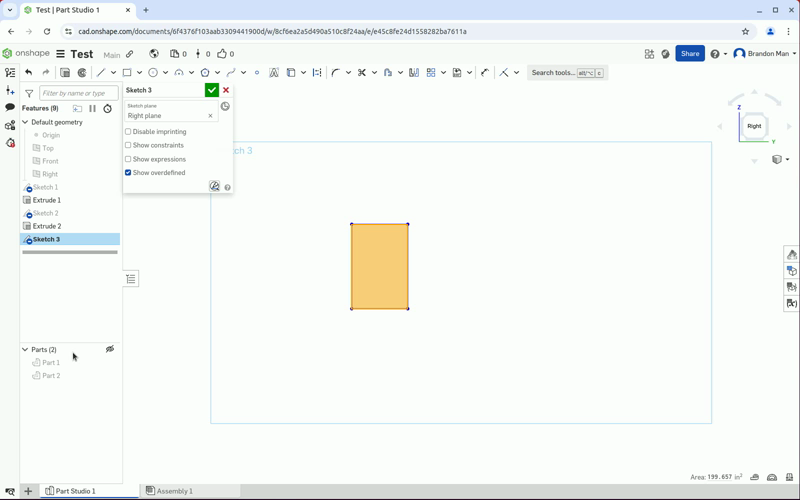
key(shift+e)
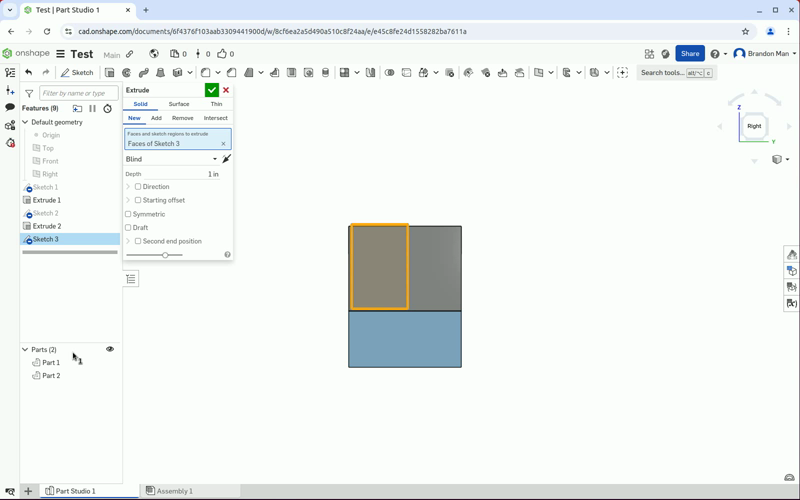
mouse_move(143, 106)
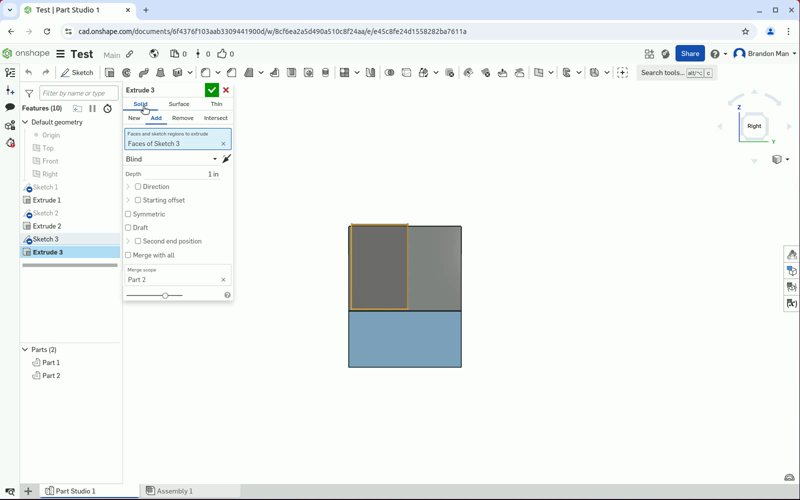
click(143, 106)
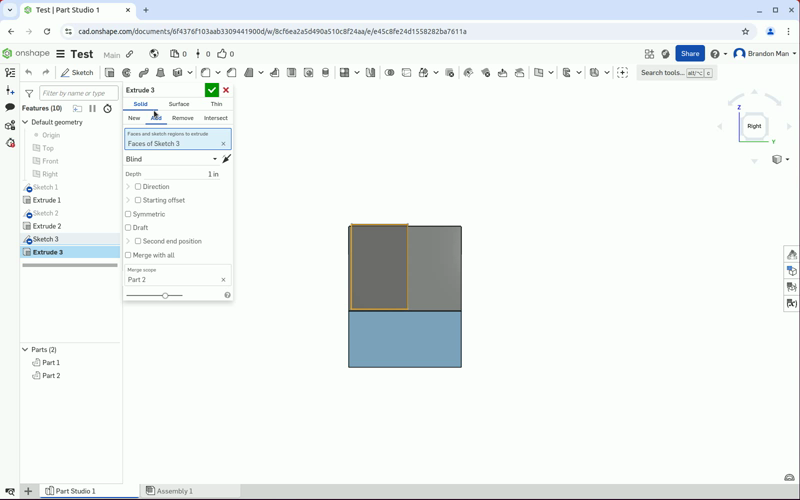
mouse_move(186, 120)
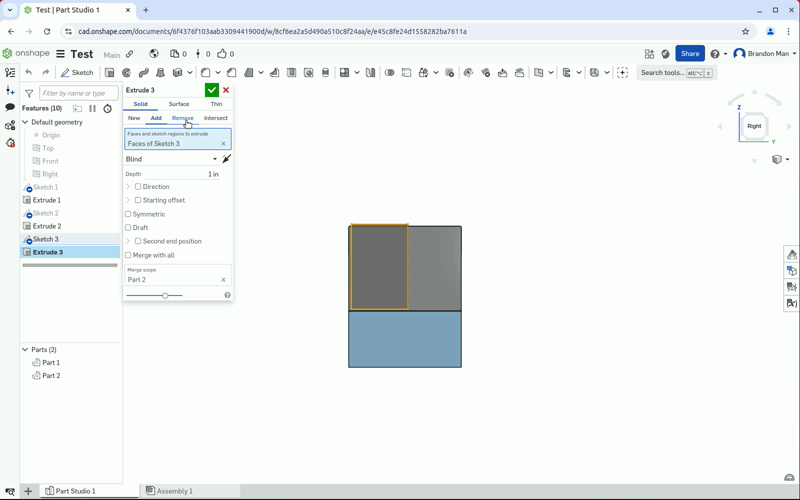
click(186, 120)
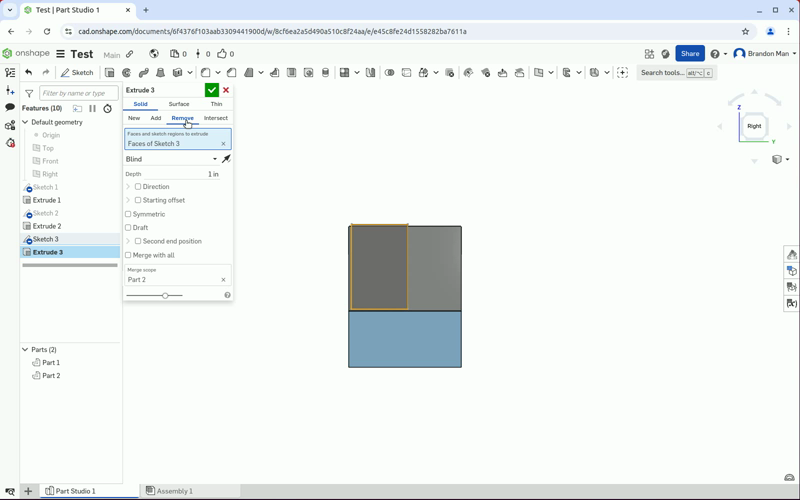
key(tab, 4)
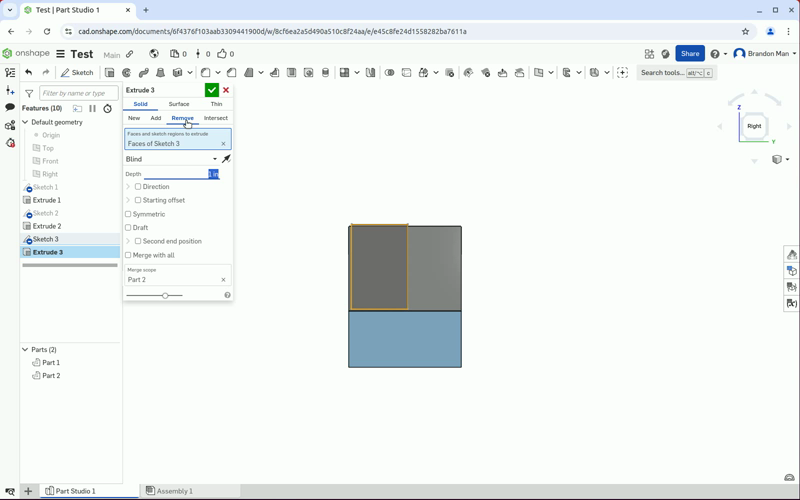
text(23.108)
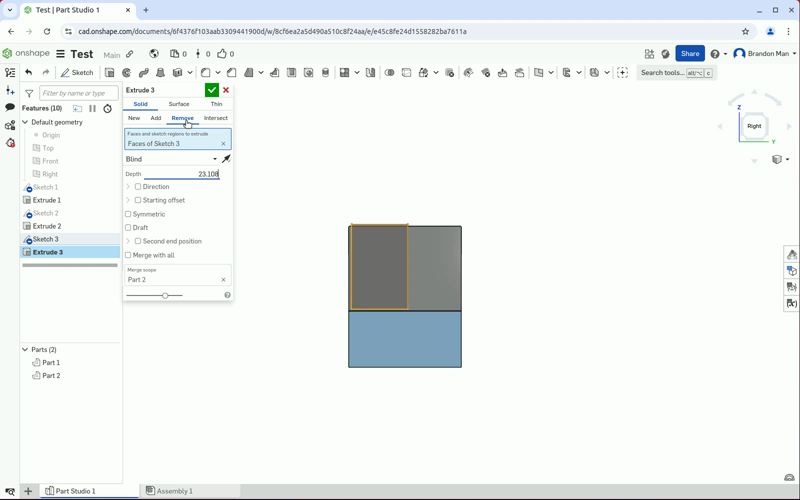
key(tab, 6)
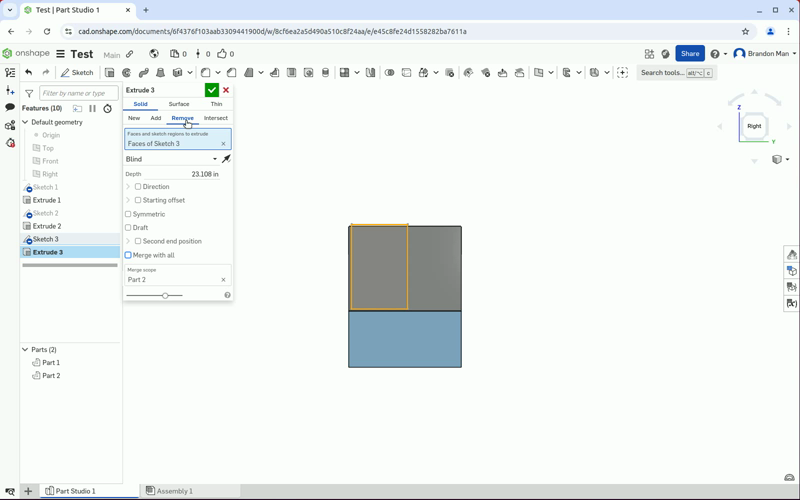
key(space)
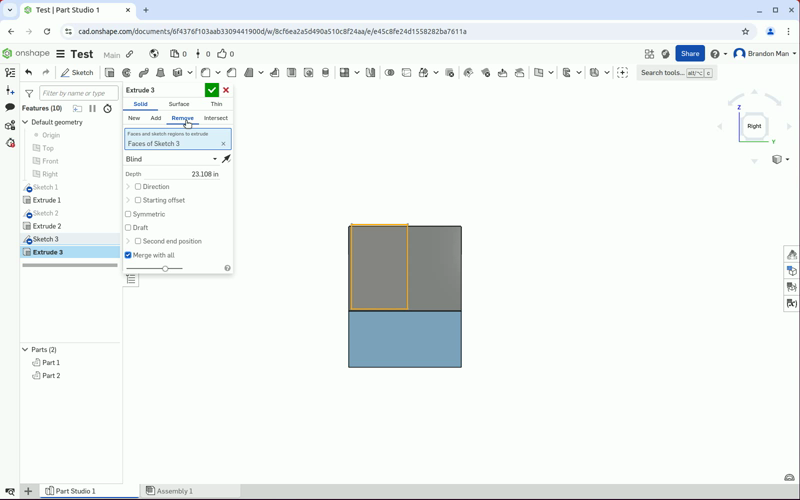
key(enter)
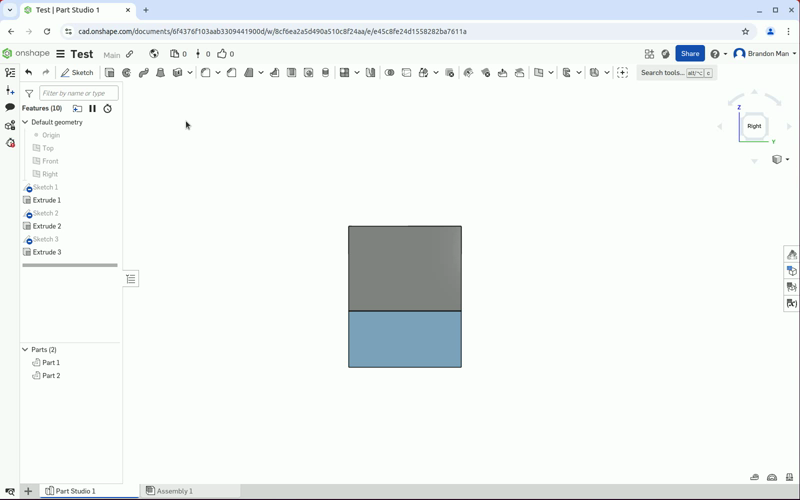
key(shift+h)
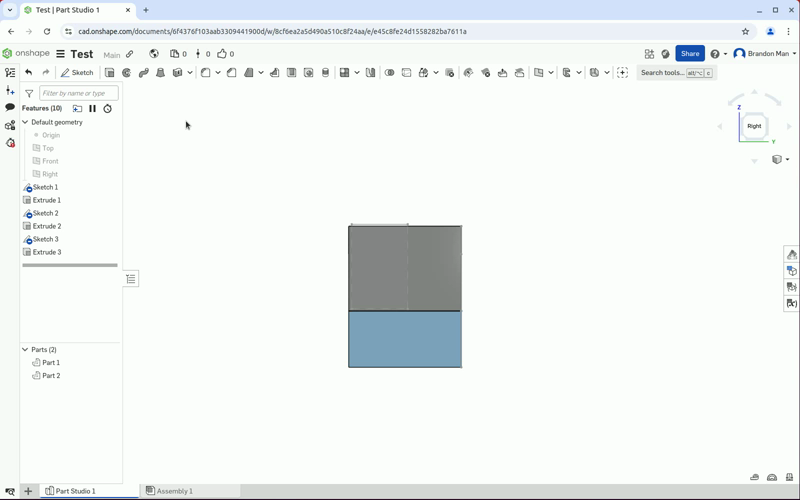
key(shift+h)
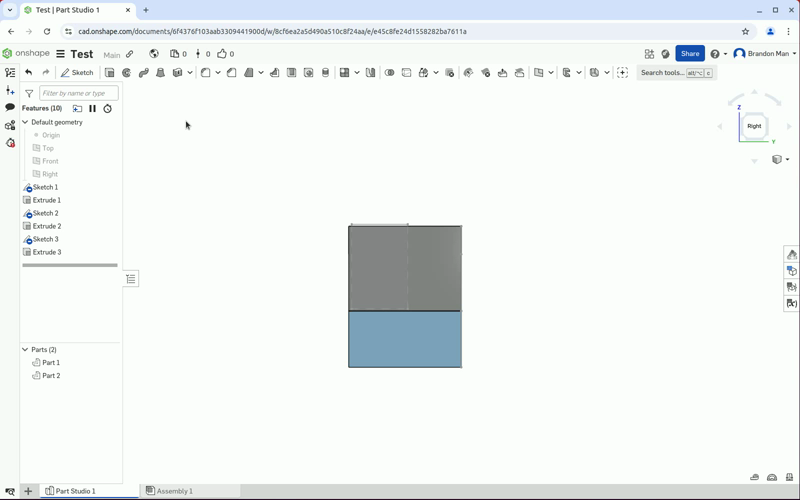
key(shift+7)
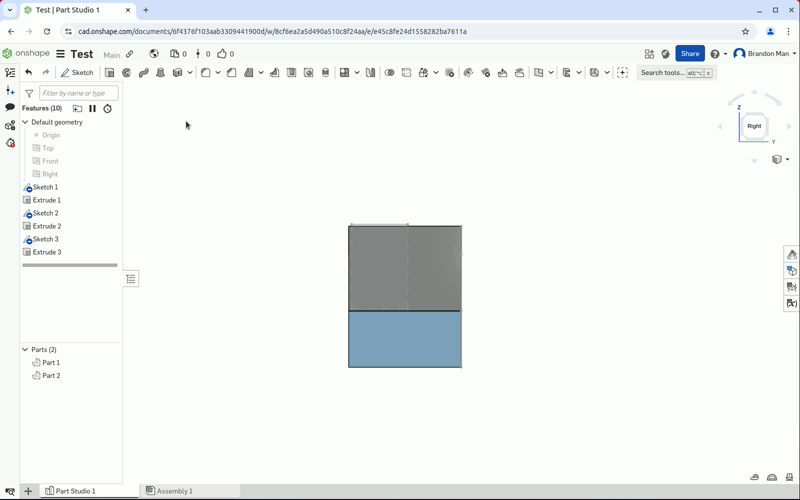
key(right, 2)
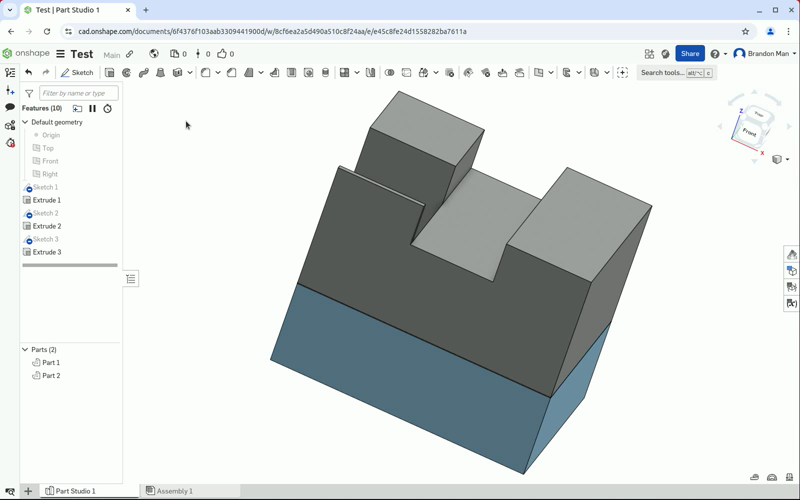
key(down, 2)
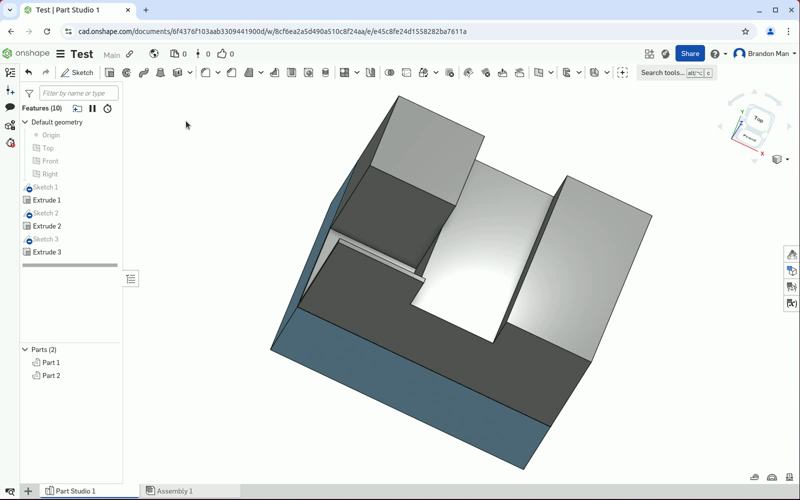
key(up, 2)
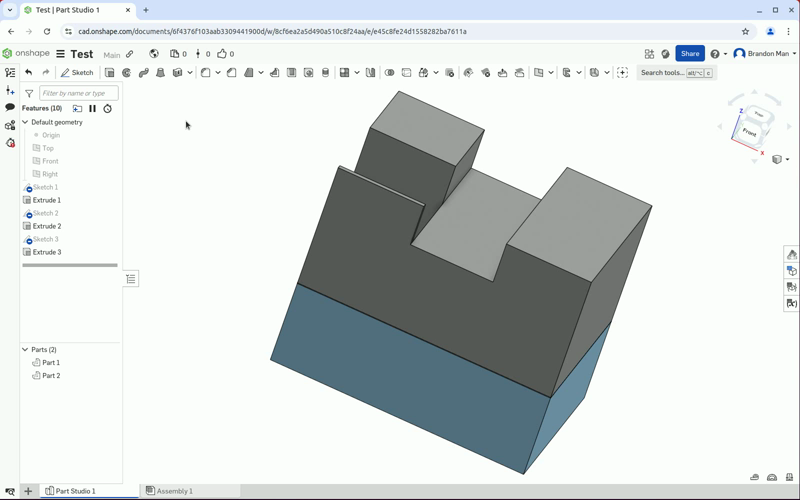
key(left, 2)
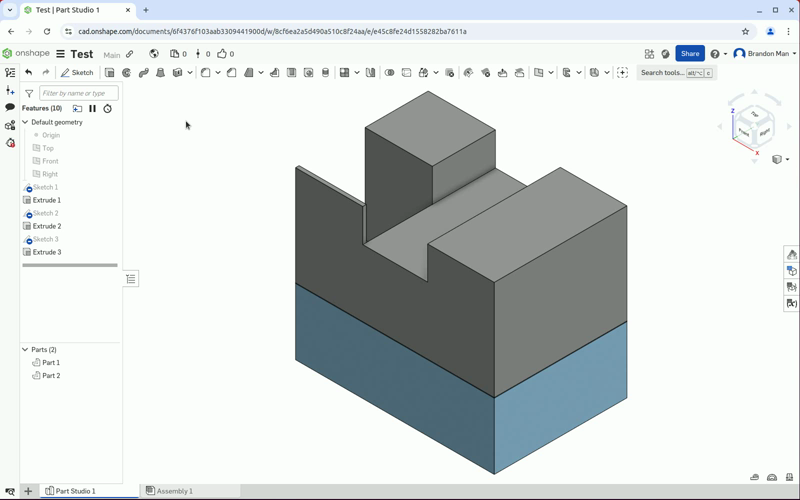
mouse_move(73, 189)
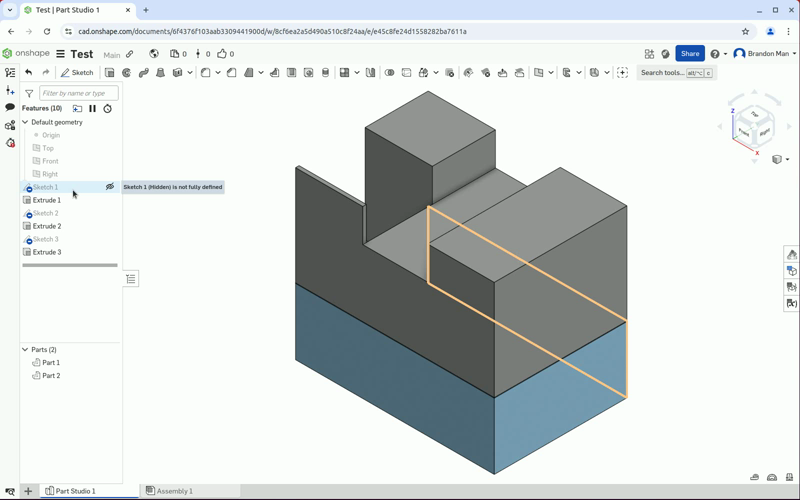
click(73, 189)